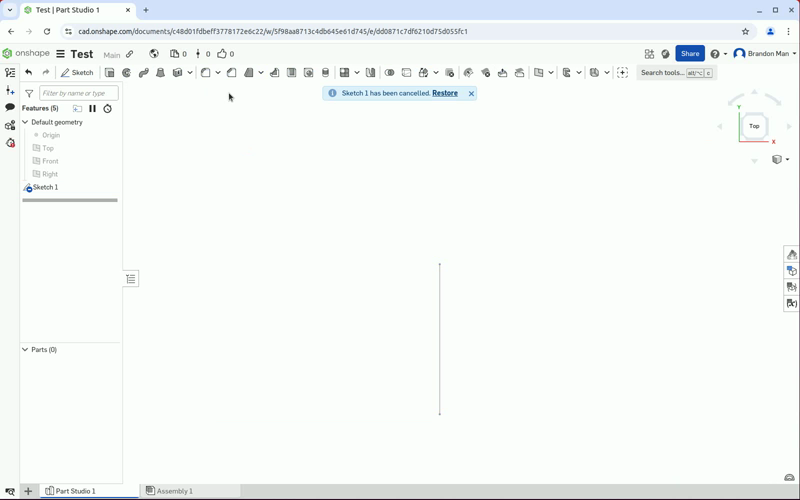
key(shift+h)
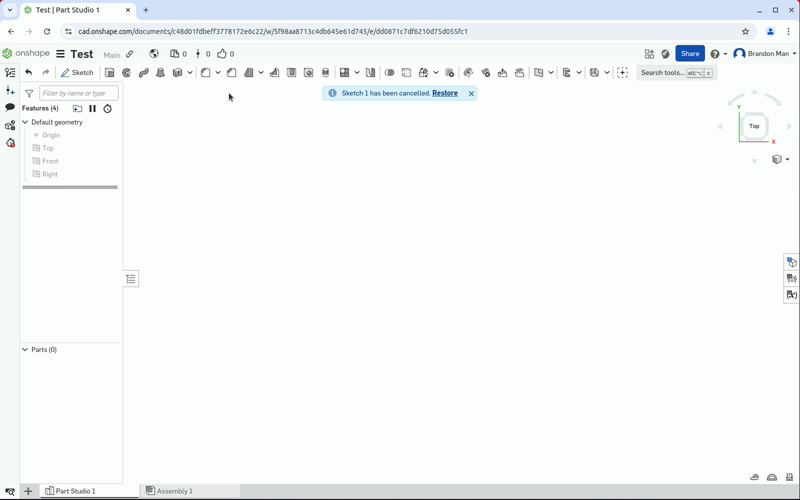
mouse_move(73, 352)
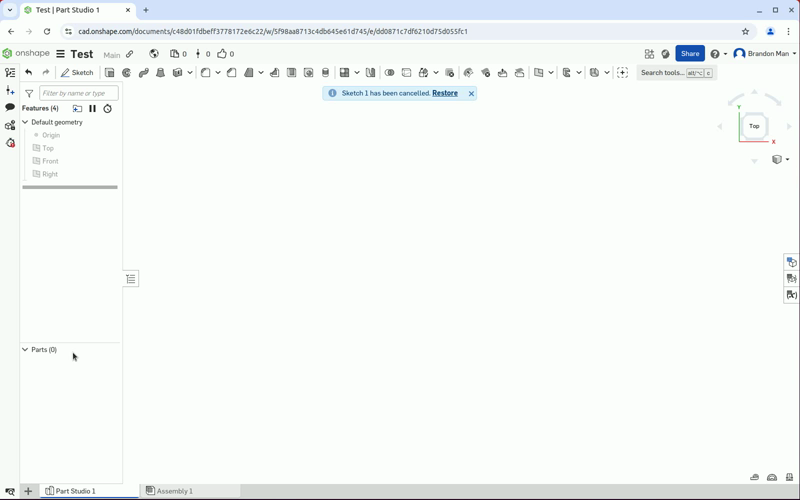
key(y)
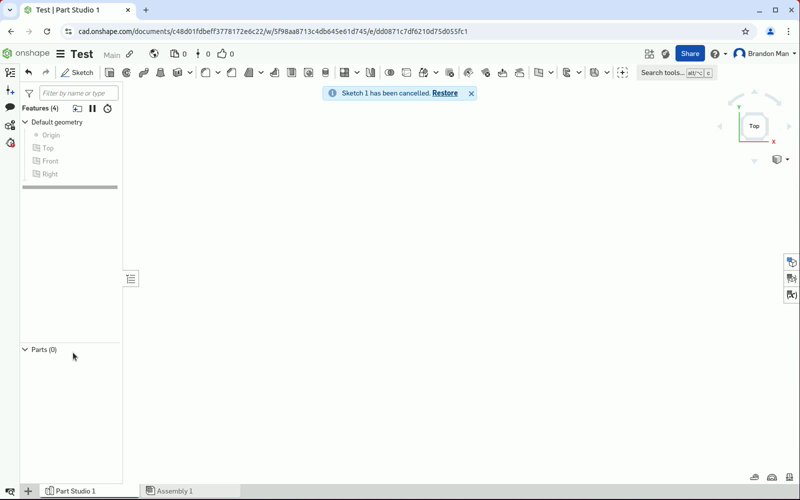
key(shift+p)
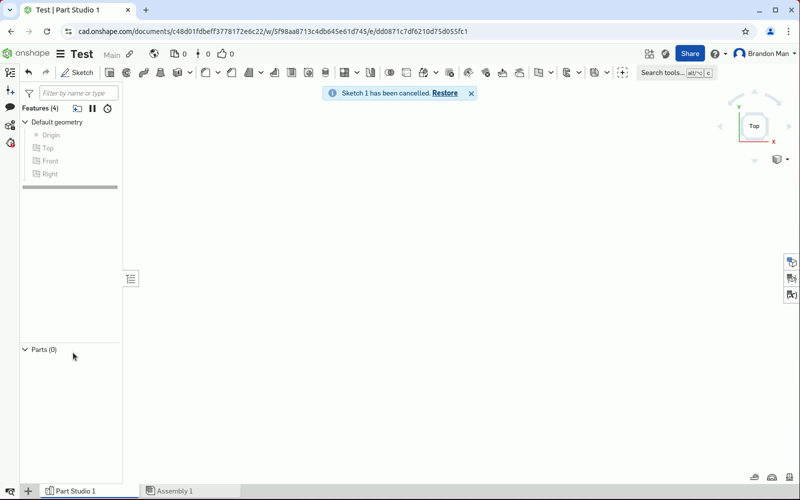
key(space)
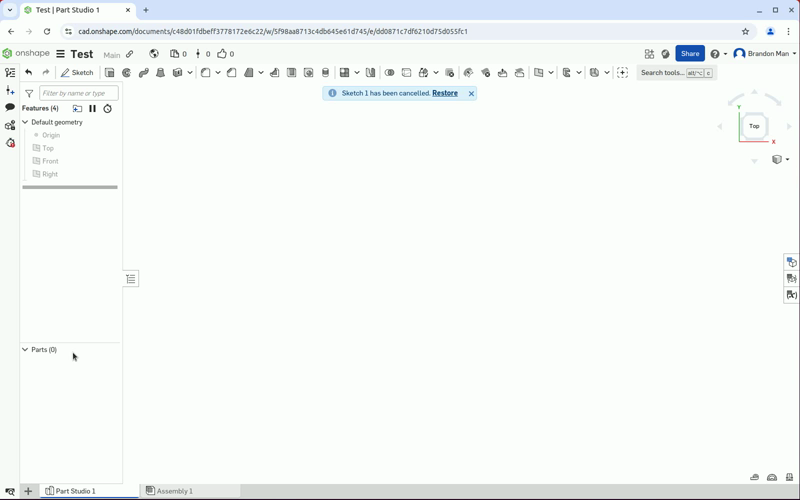
key_down(shift)
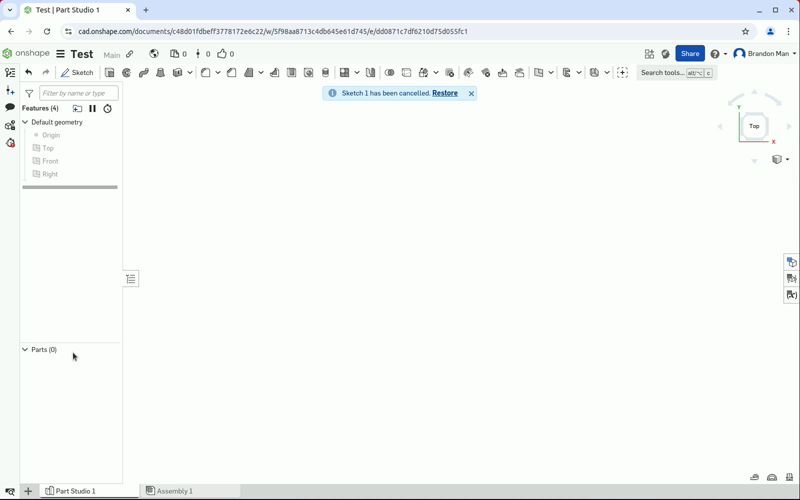
key(up)
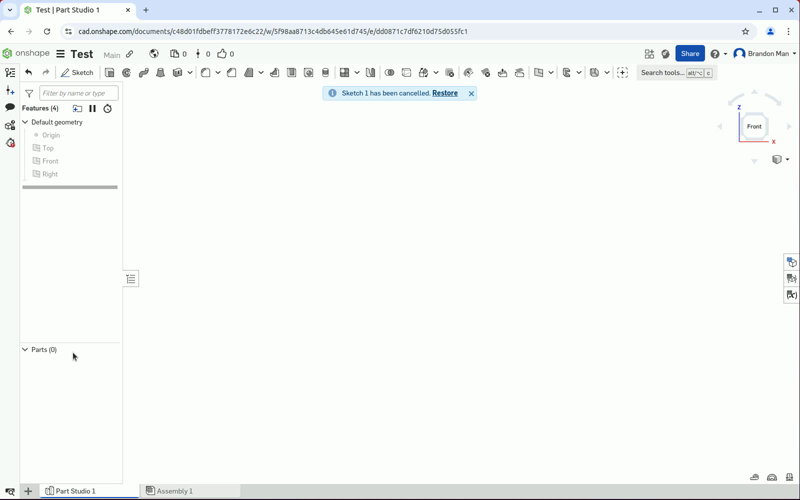
key_up(shift)
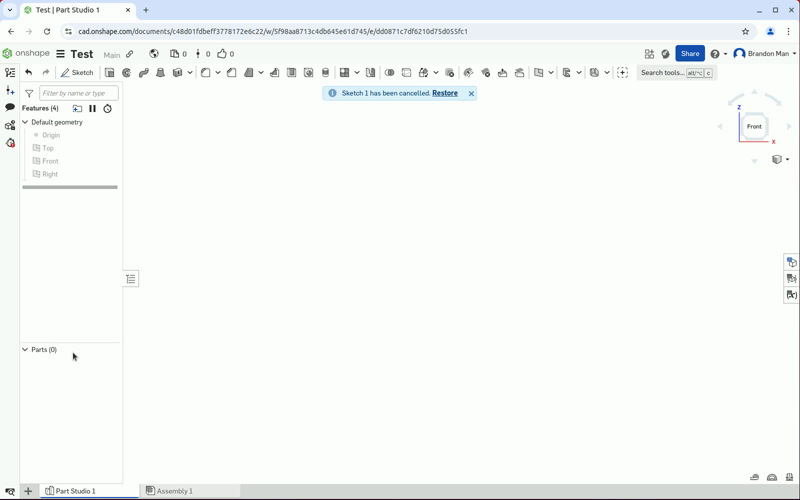
mouse_move(73, 352)
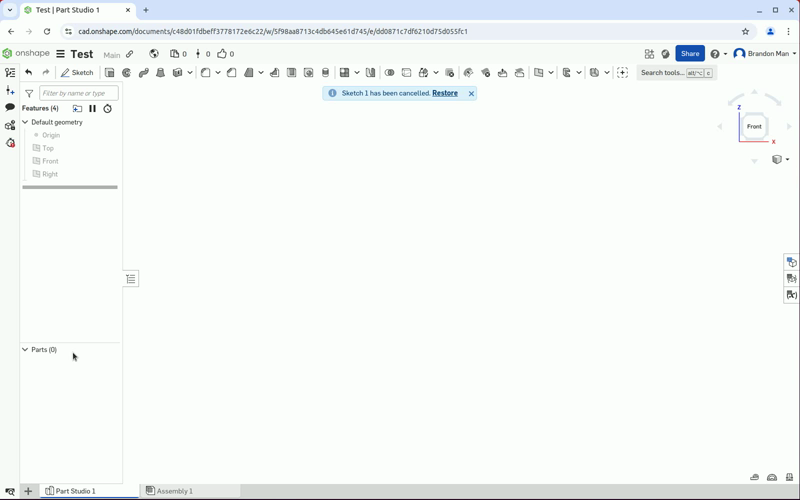
key(shift+y)
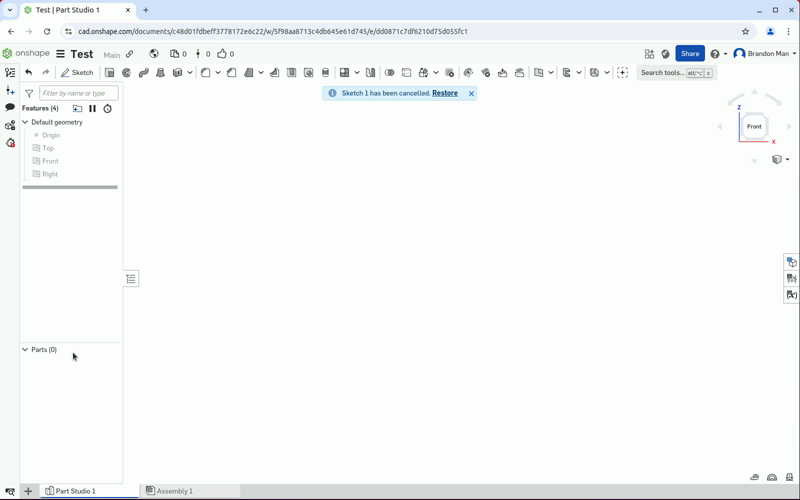
key(shift+s)
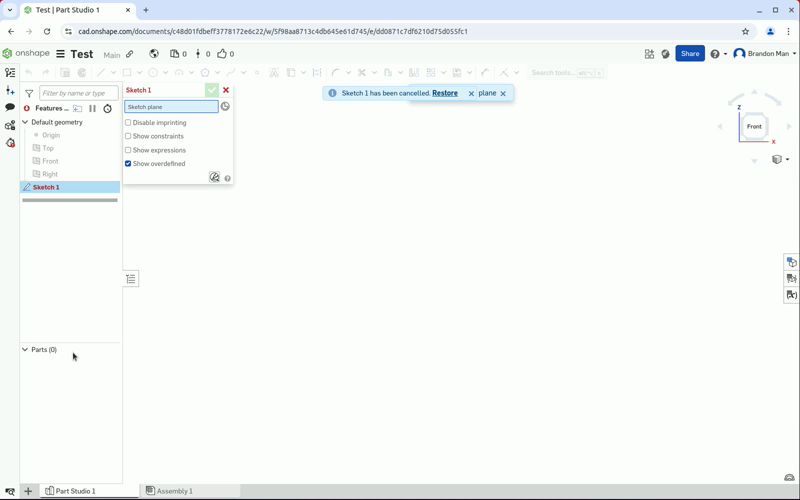
mouse_move(73, 163)
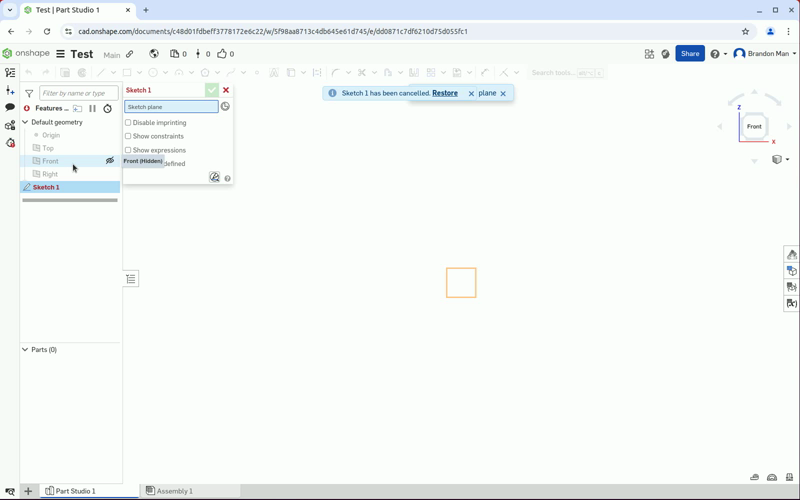
click(73, 163)
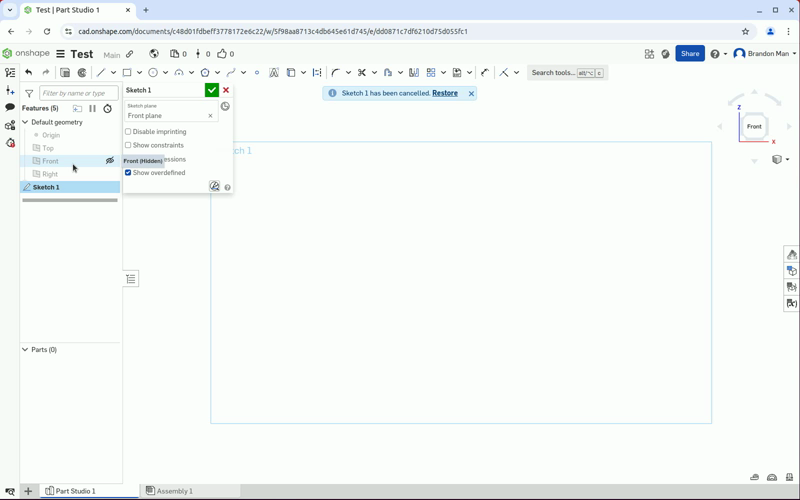
mouse_move(73, 352)
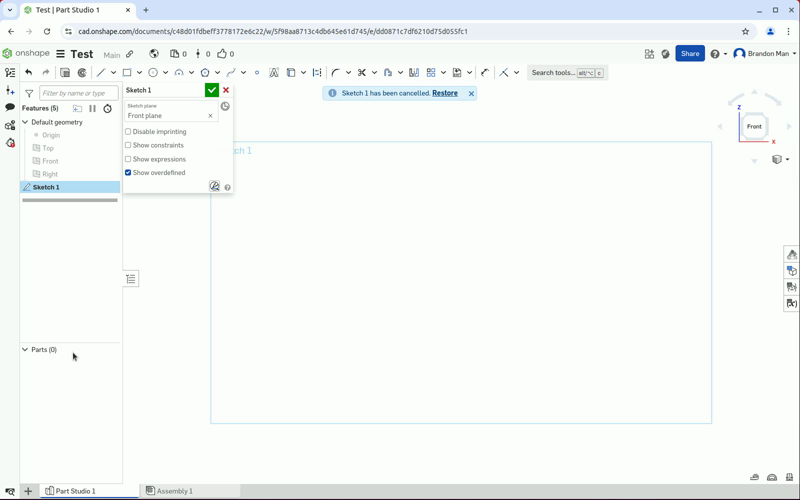
key(y)
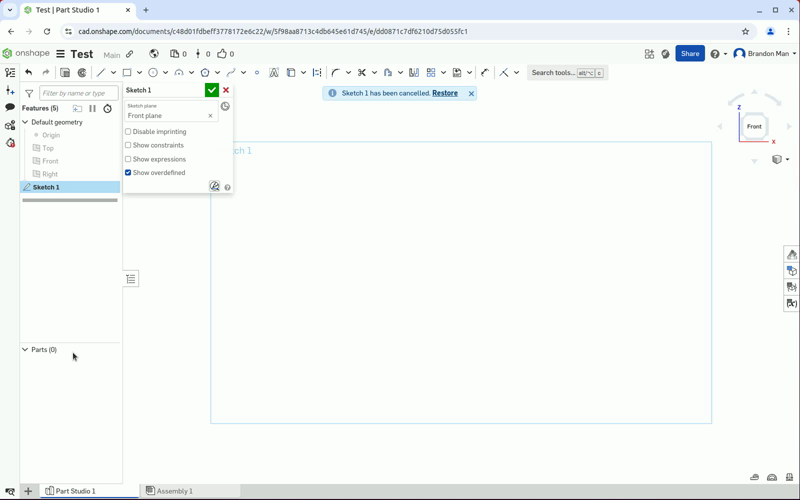
key(l)
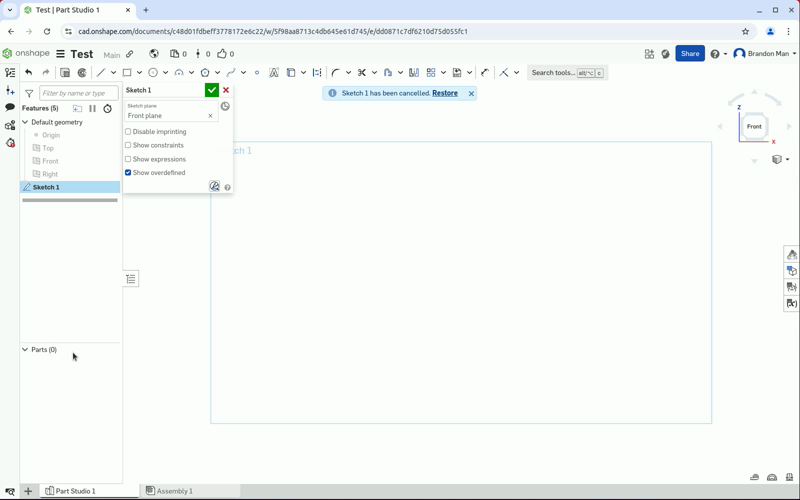
key_down(shift)
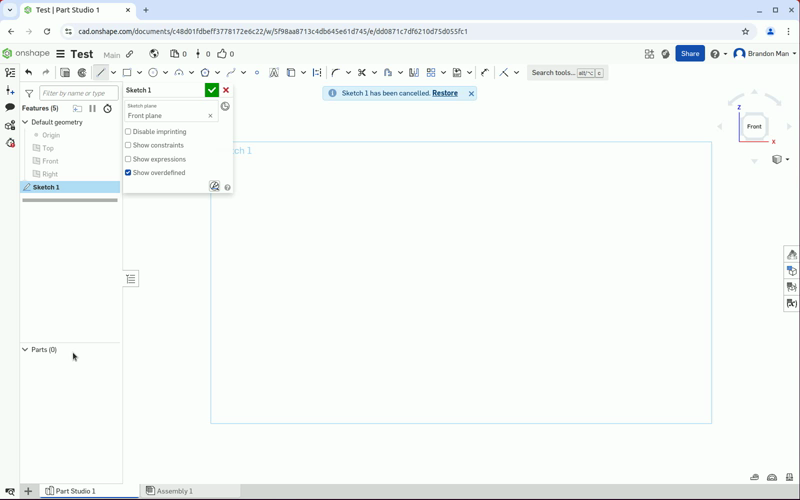
mouse_move(396, 318)
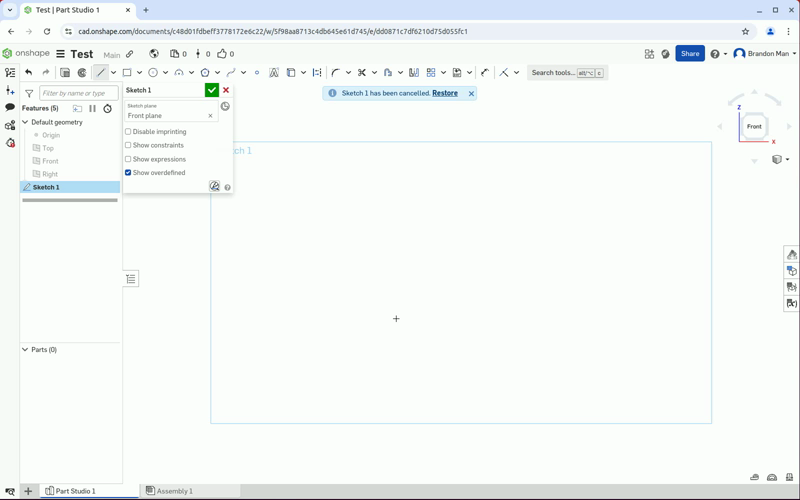
click(396, 318)
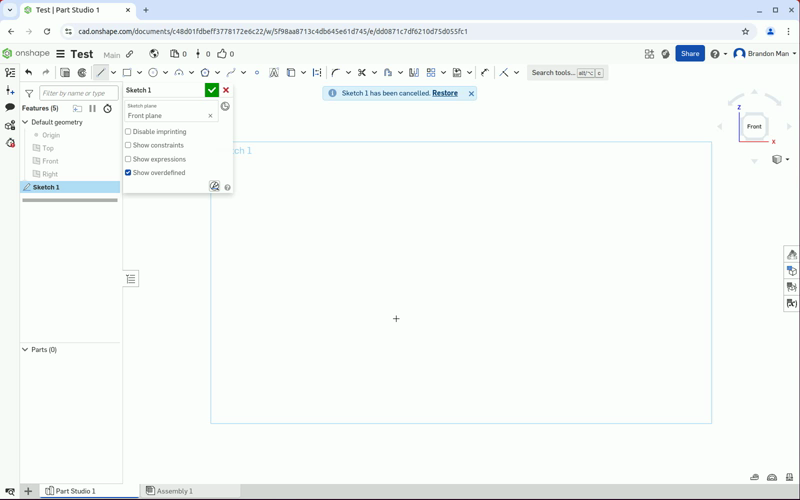
key_up(shift)
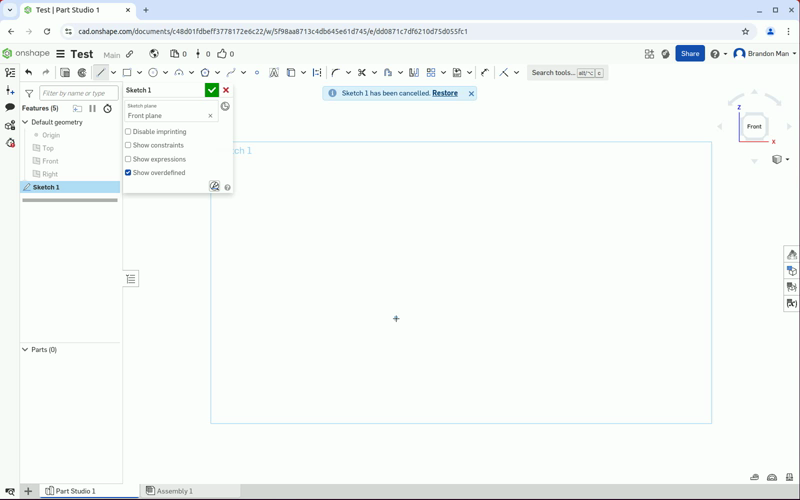
key_down(shift)
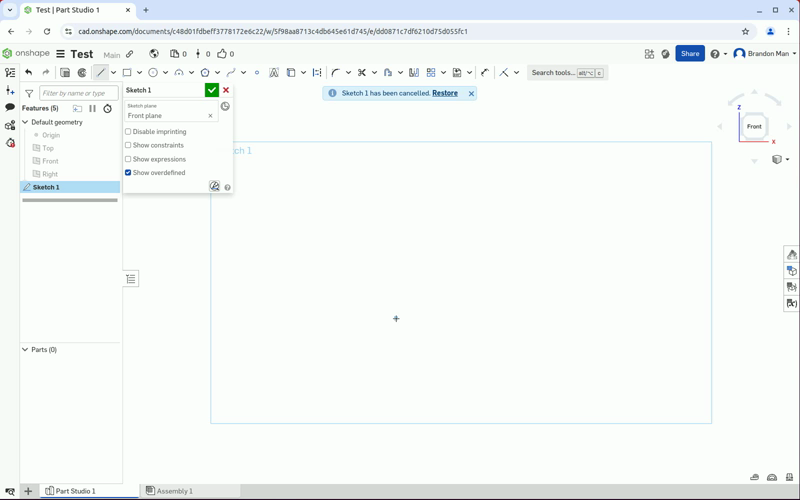
mouse_move(461, 318)
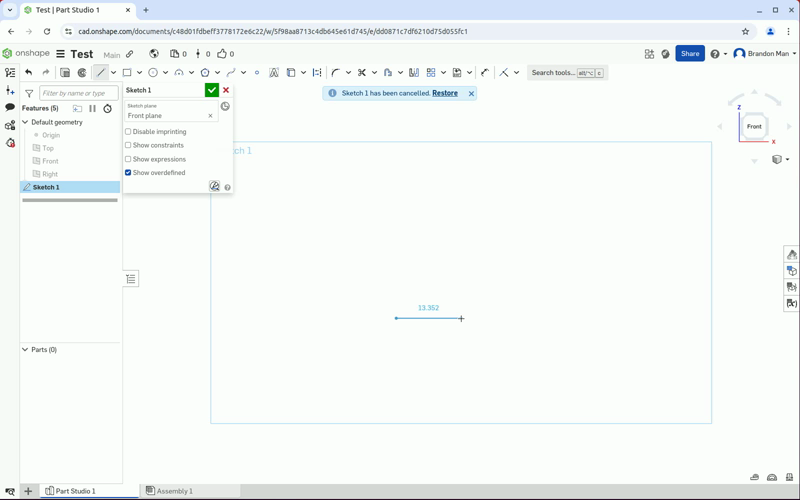
click(461, 318)
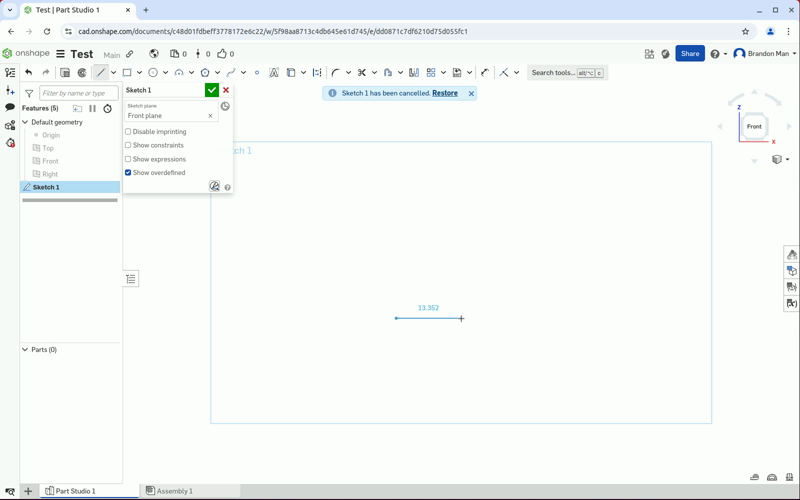
key_up(shift)
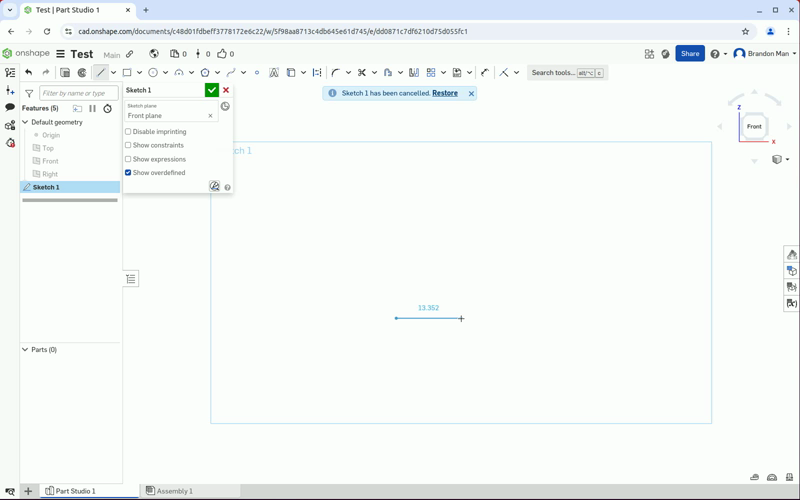
key_down(shift)
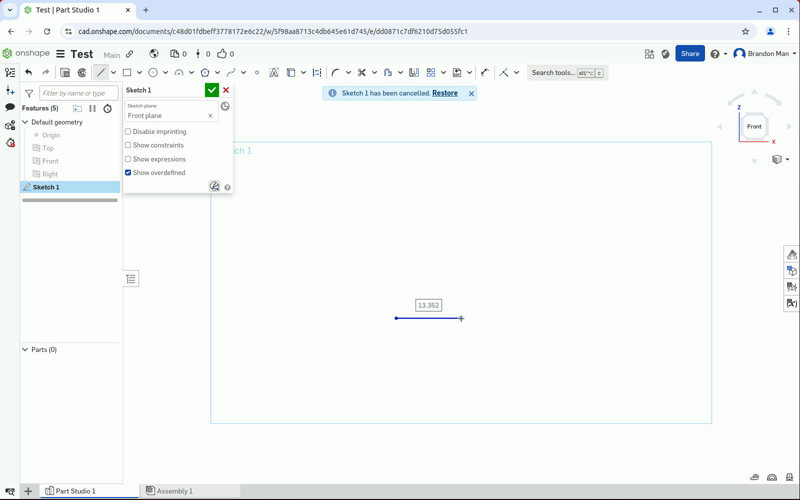
mouse_move(525, 318)
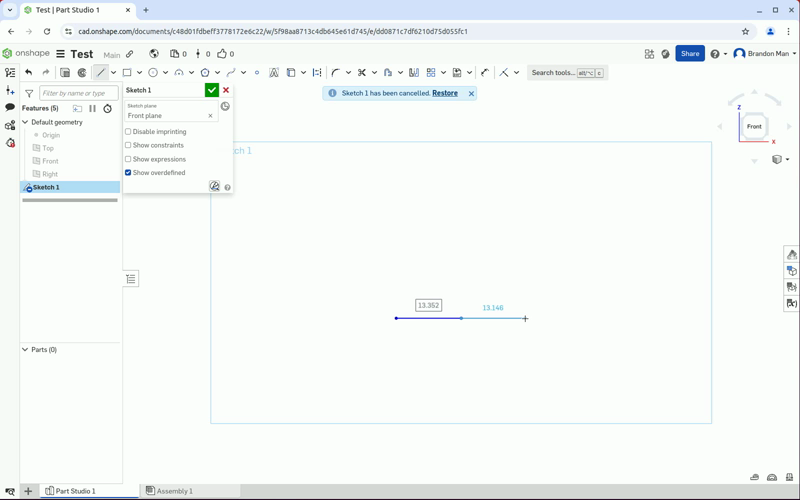
click(525, 318)
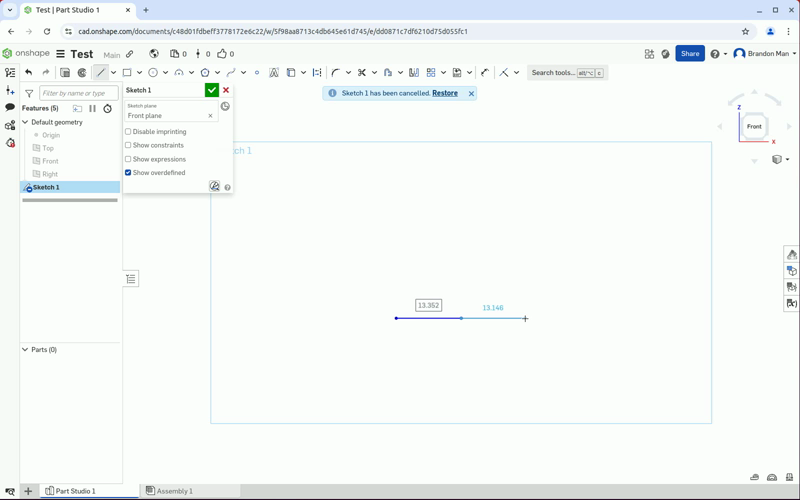
key_up(shift)
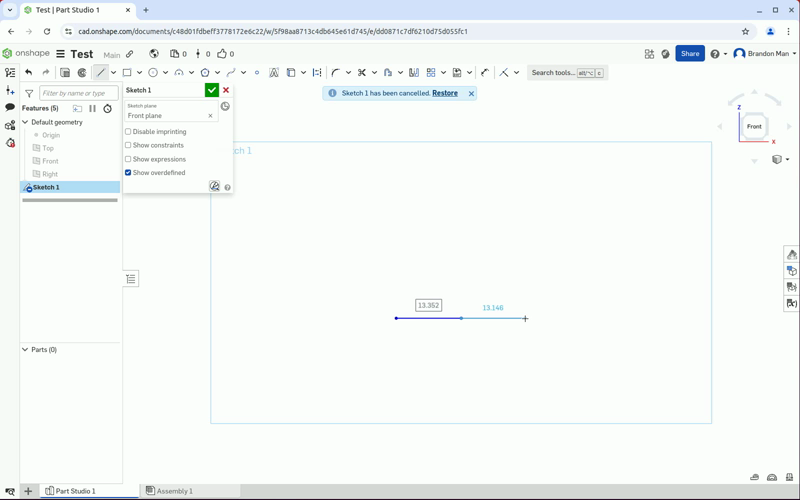
key_down(shift)
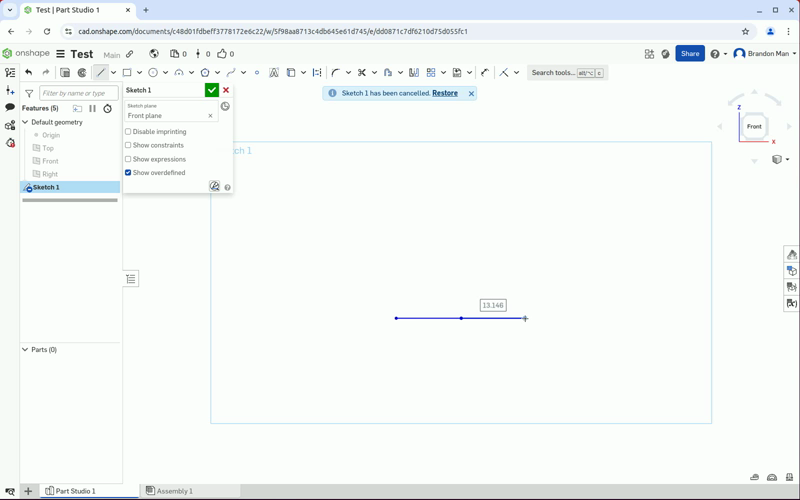
mouse_move(555, 318)
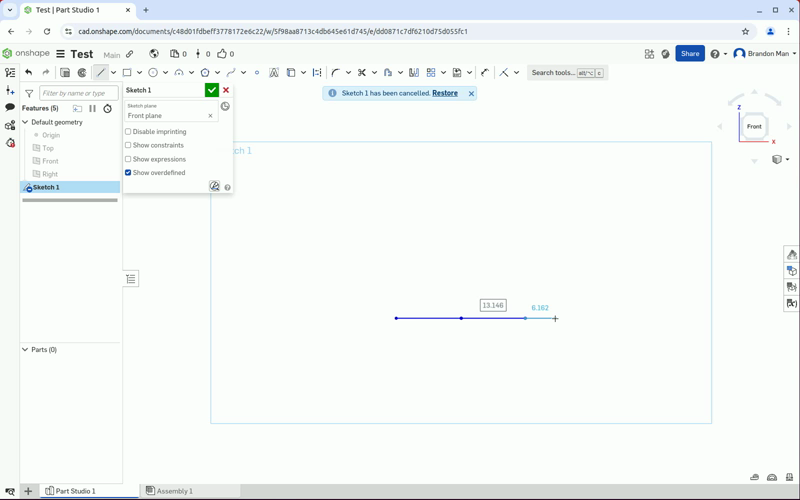
mouse_move(525, 282)
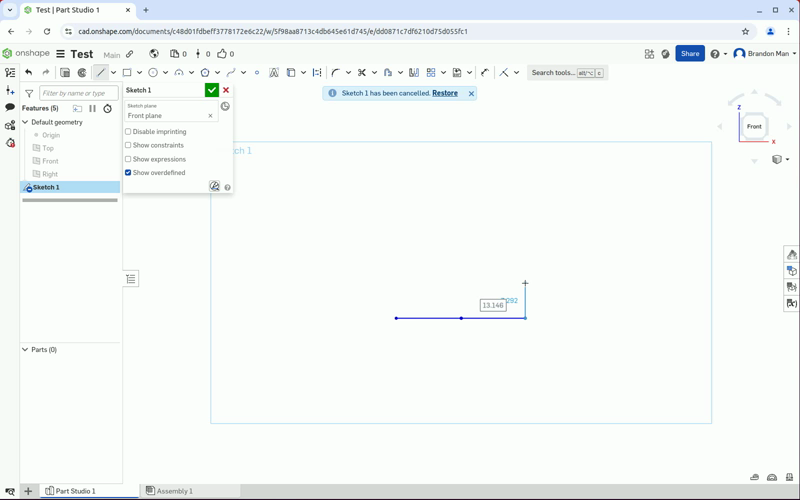
click(525, 282)
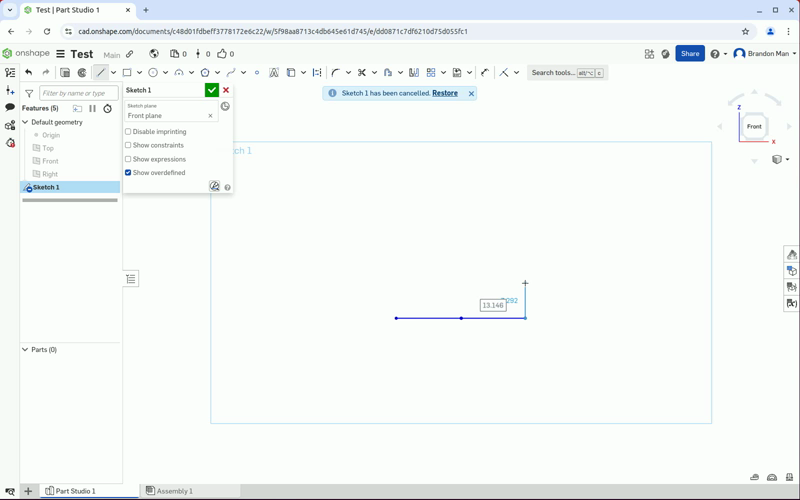
key_up(shift)
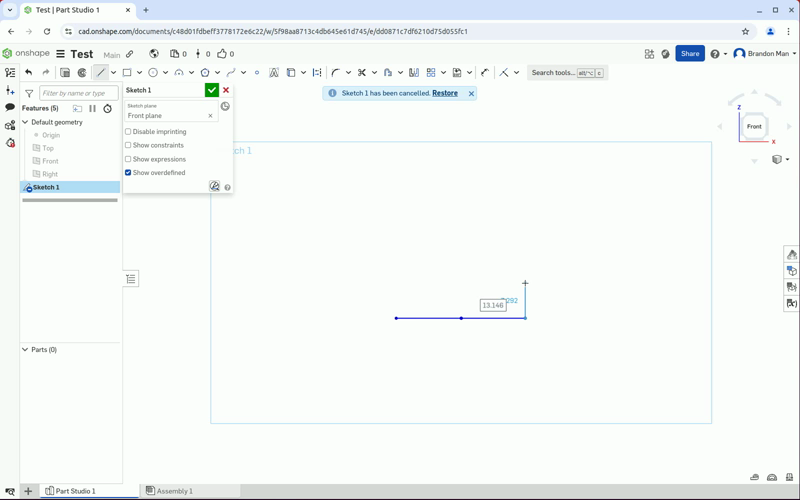
key_down(shift)
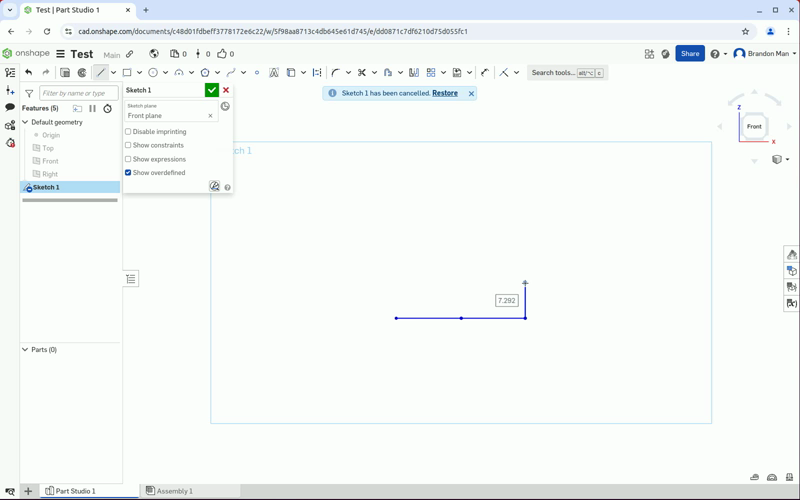
mouse_move(555, 282)
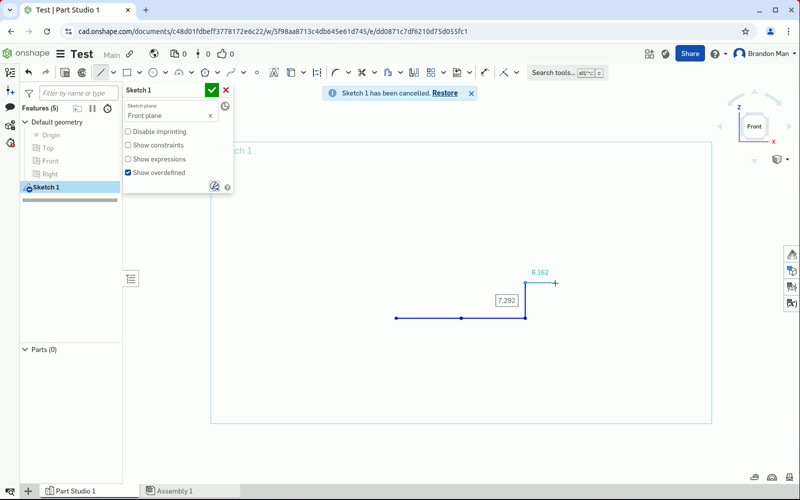
mouse_move(525, 249)
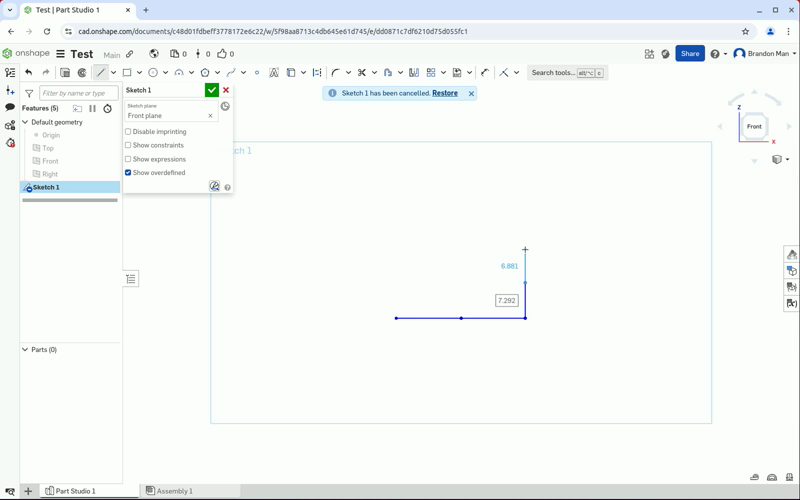
click(525, 249)
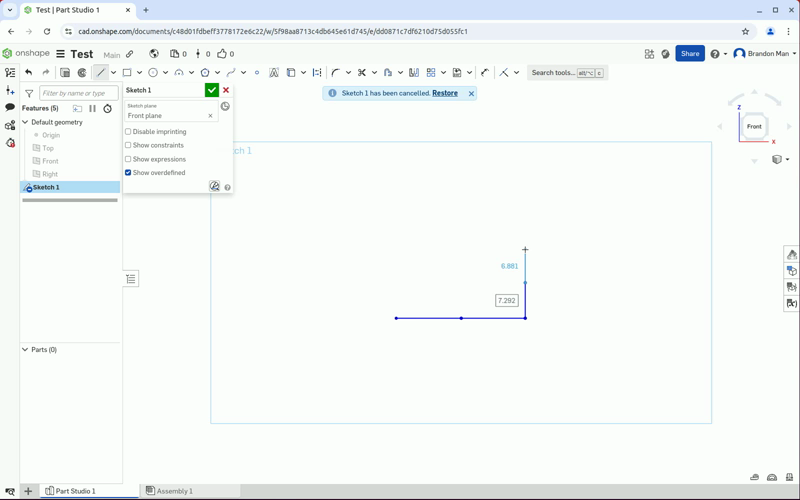
key_up(shift)
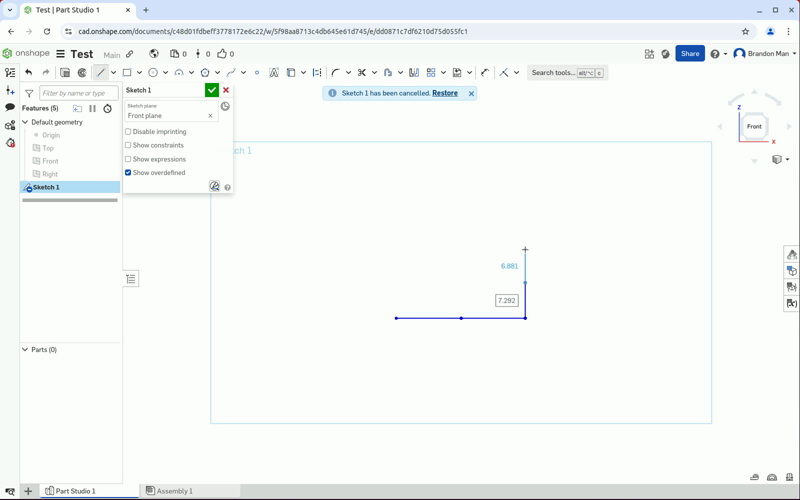
key_down(shift)
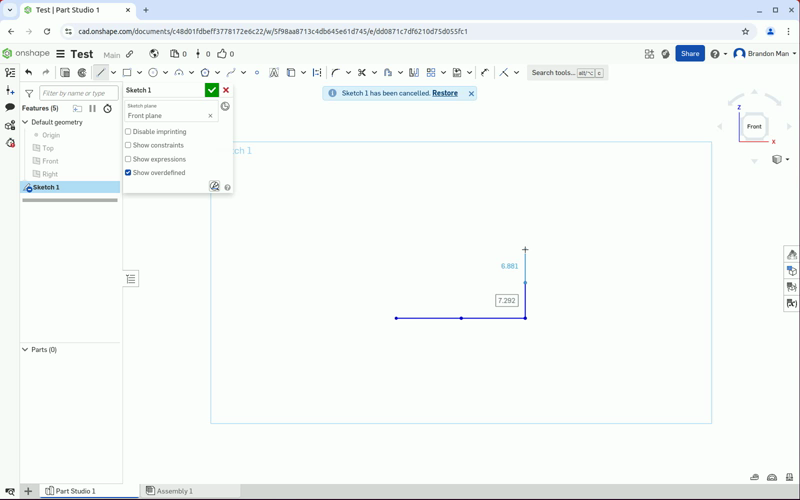
mouse_move(461, 249)
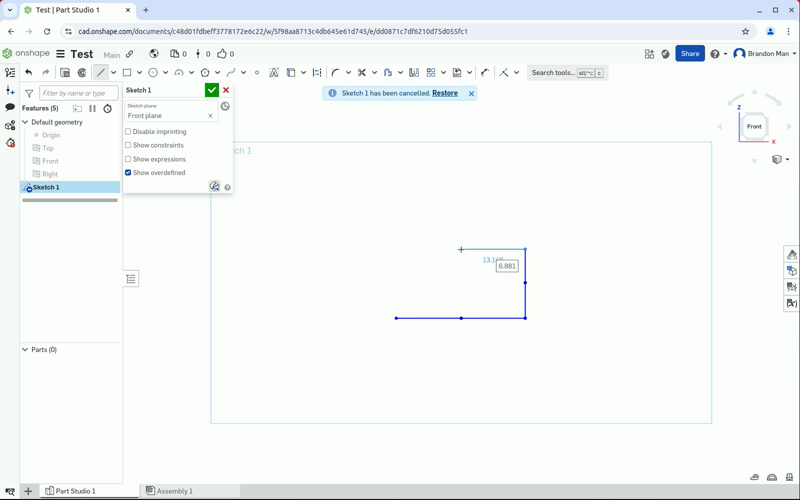
click(461, 249)
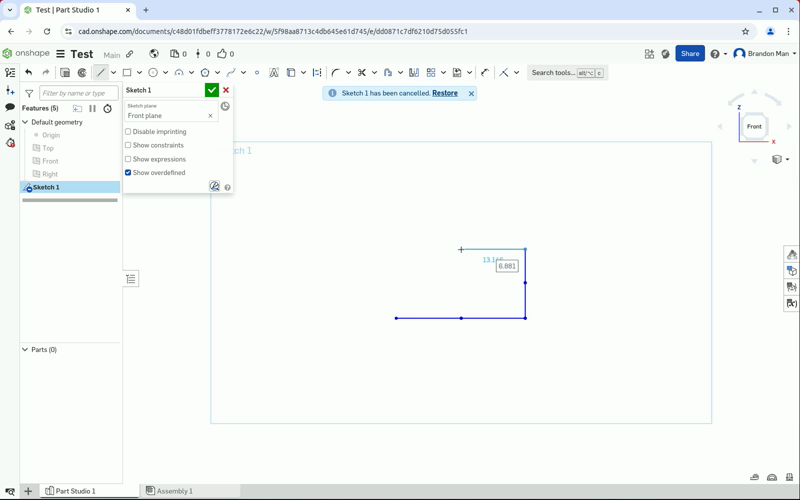
key_up(shift)
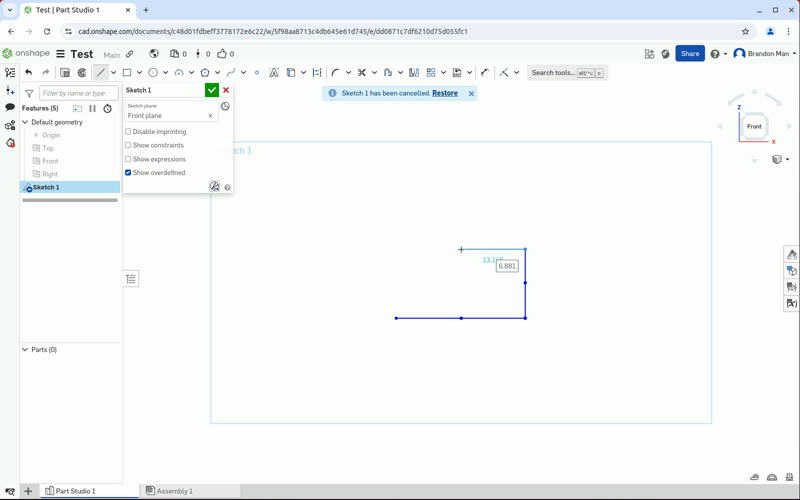
key_down(shift)
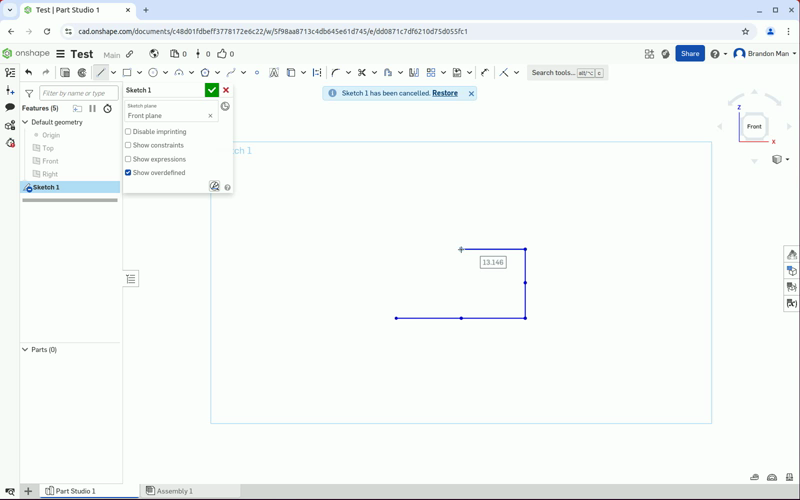
mouse_move(396, 249)
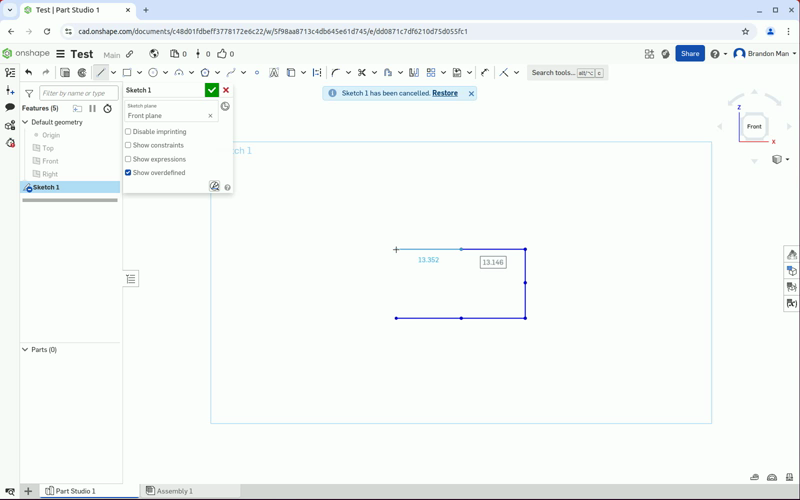
click(396, 249)
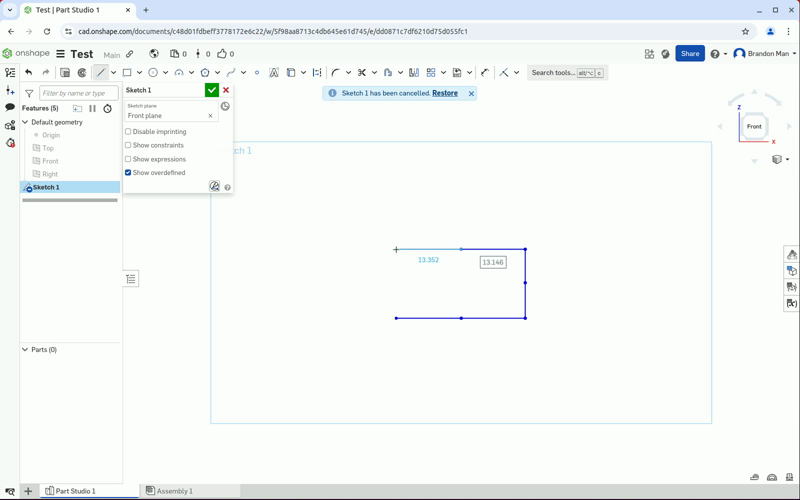
key_up(shift)
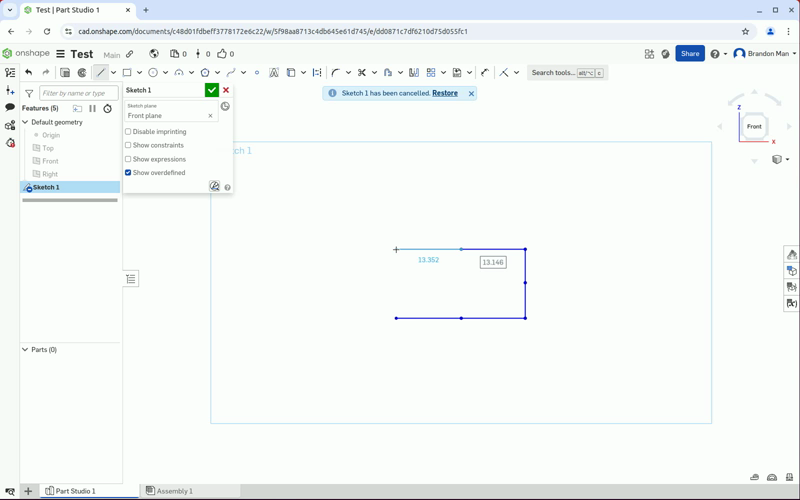
key_down(shift)
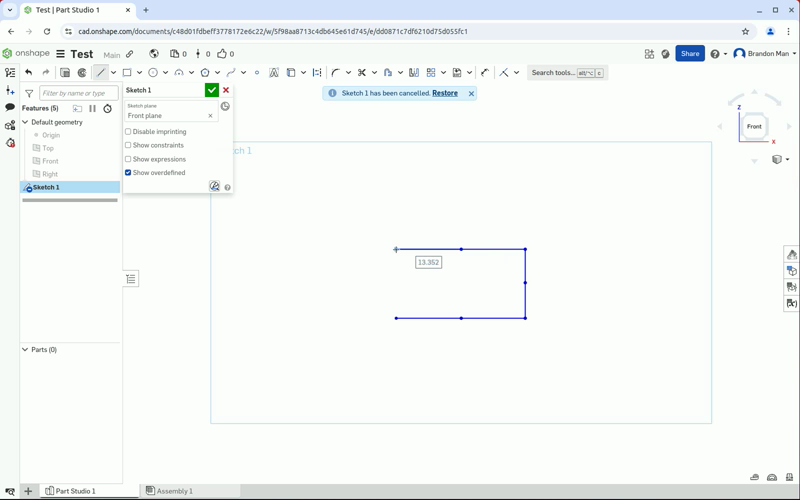
mouse_move(426, 249)
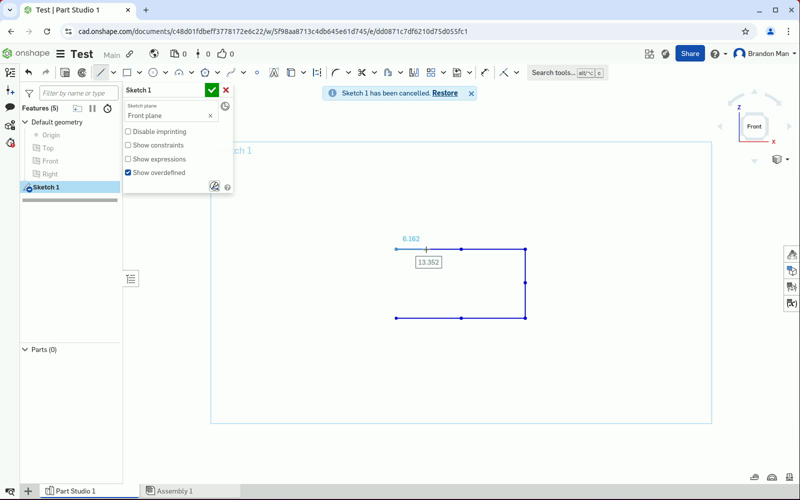
mouse_move(396, 282)
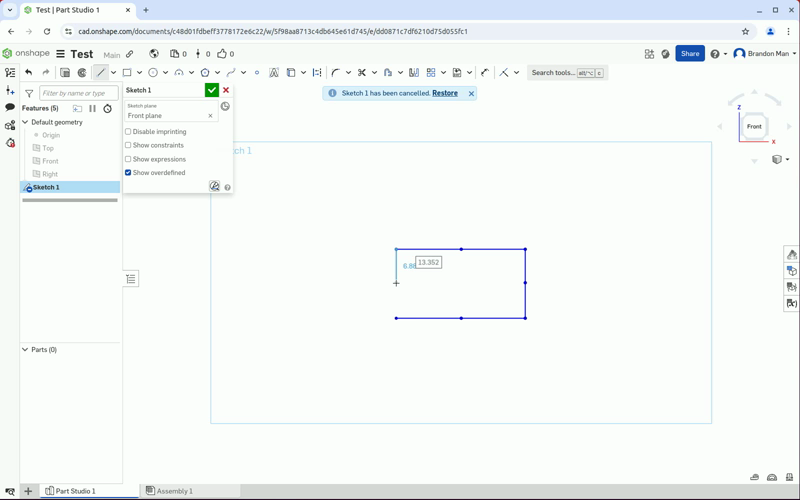
click(396, 282)
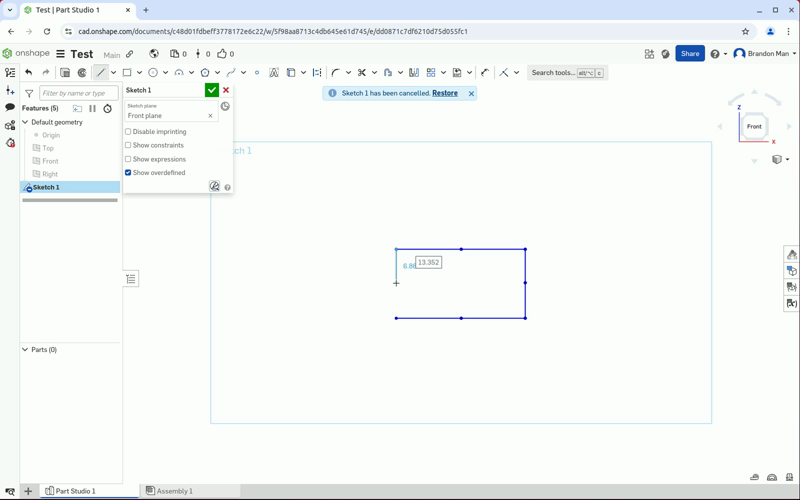
key_up(shift)
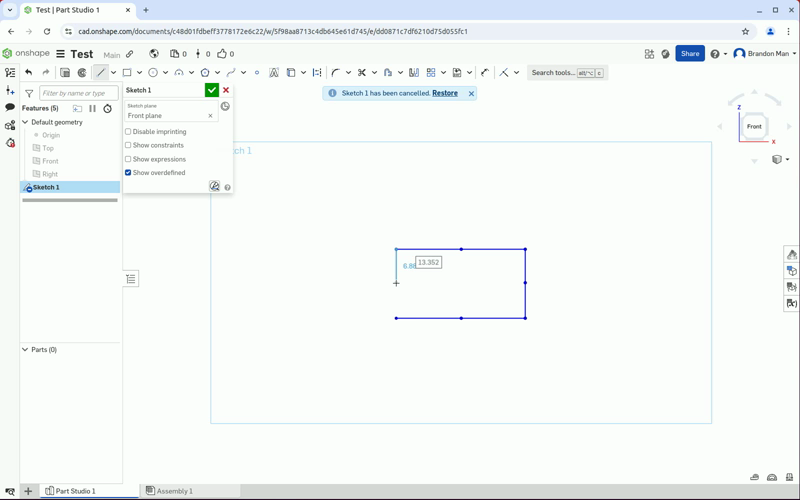
mouse_move(426, 282)
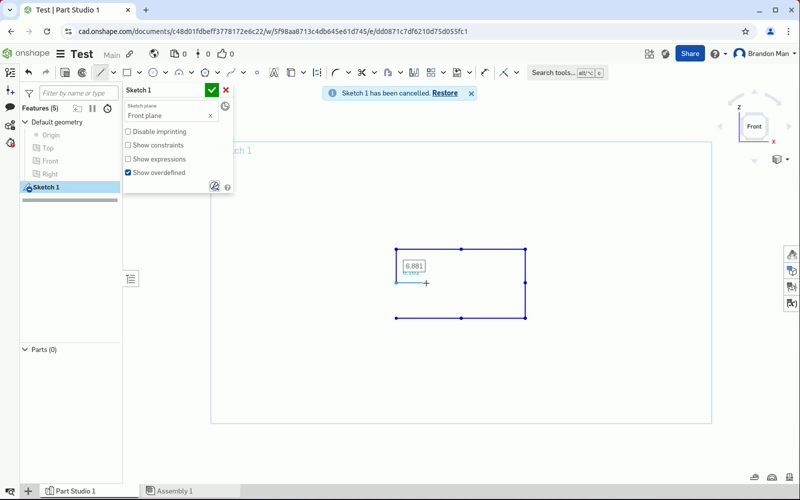
key_down(shift)
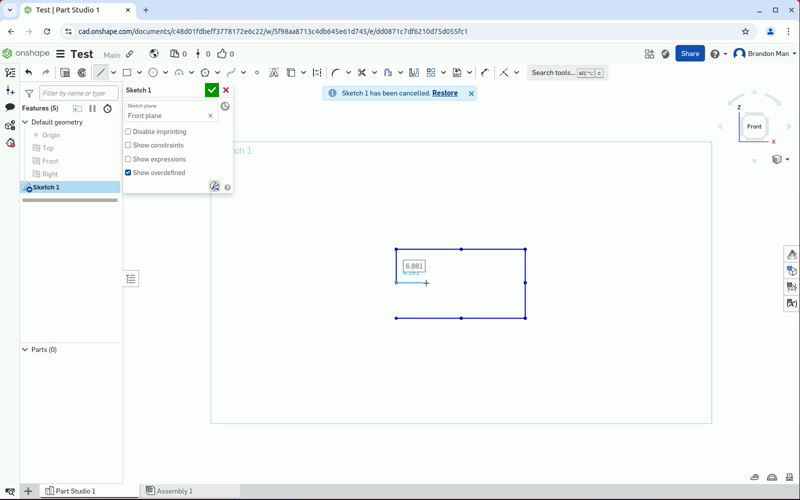
mouse_move(396, 318)
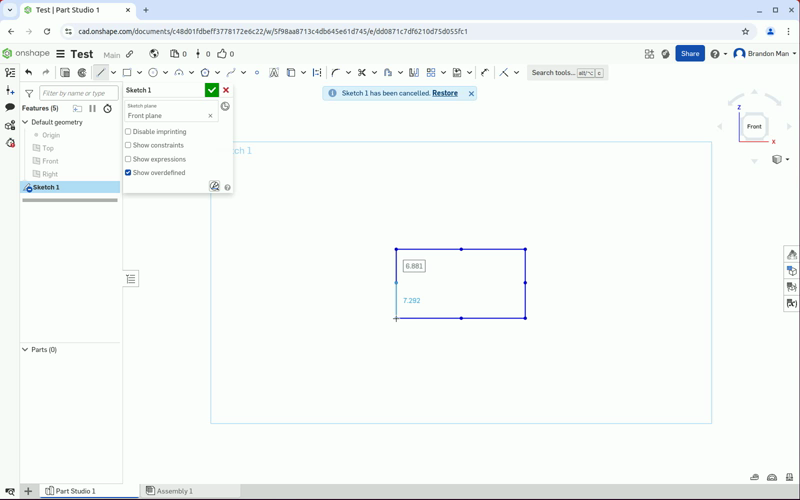
key_up(shift)
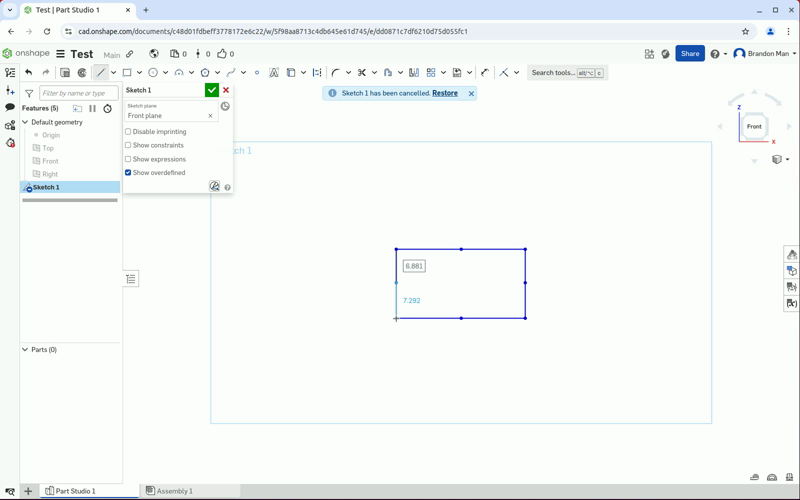
click(396, 318)
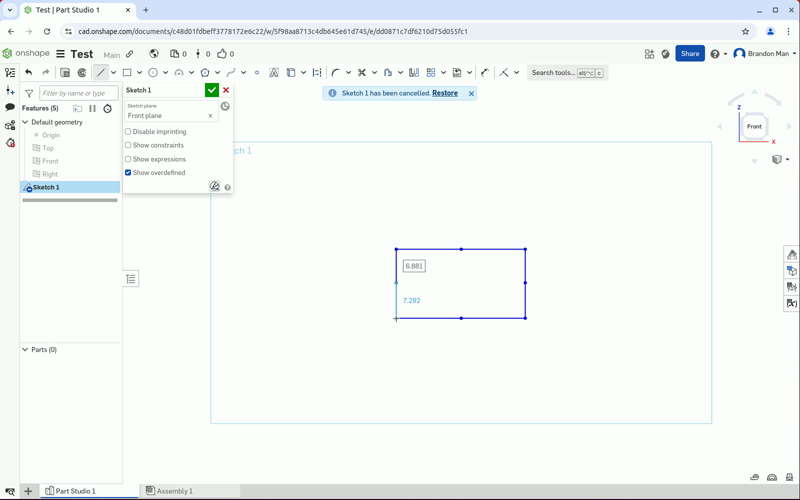
key(esc)
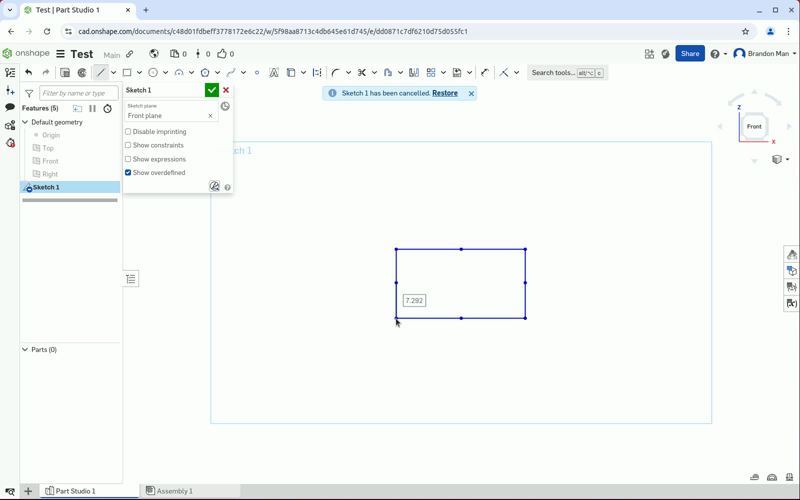
key(c)
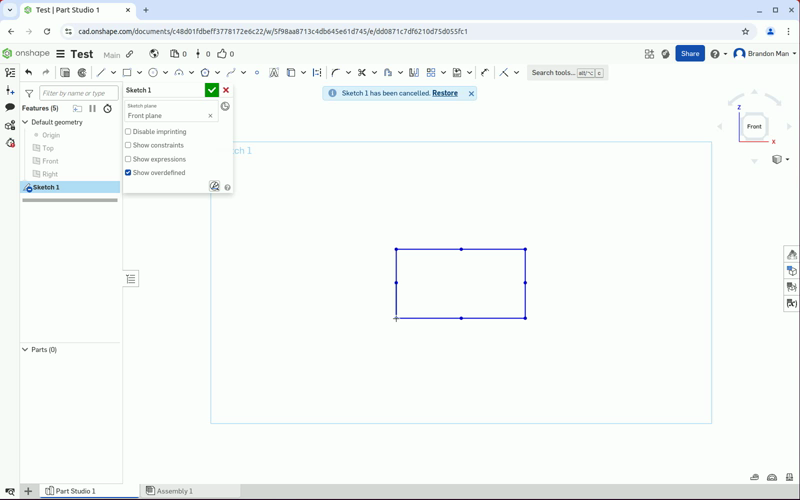
key_down(shift)
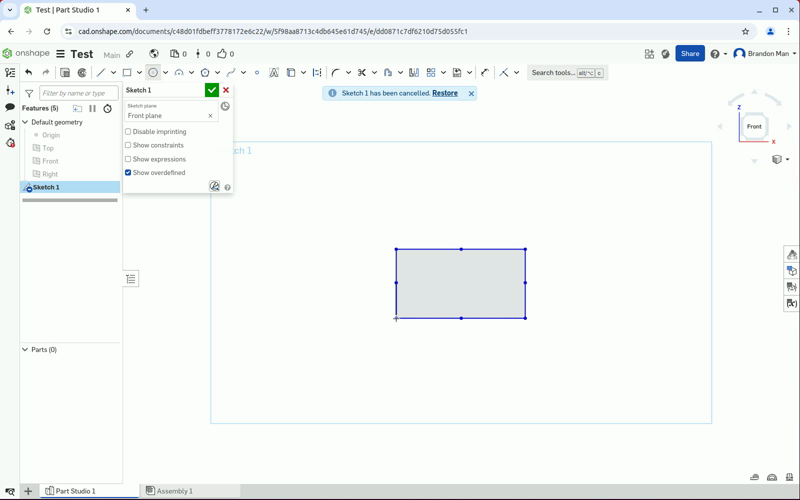
mouse_move(461, 280)
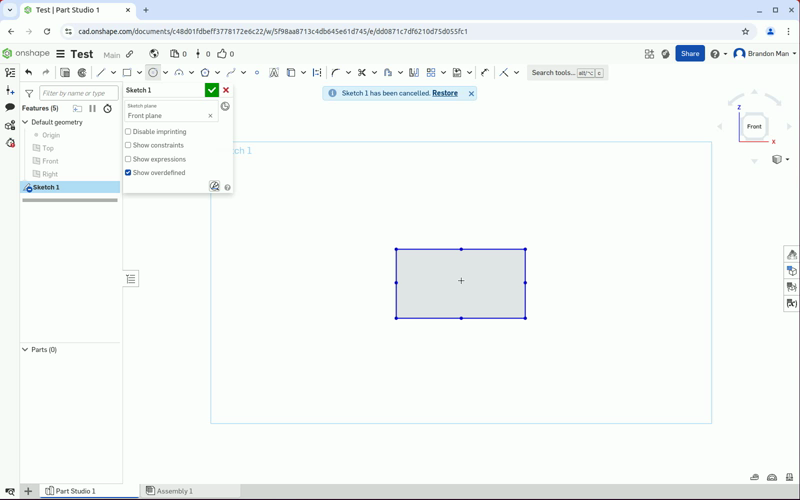
click(461, 280)
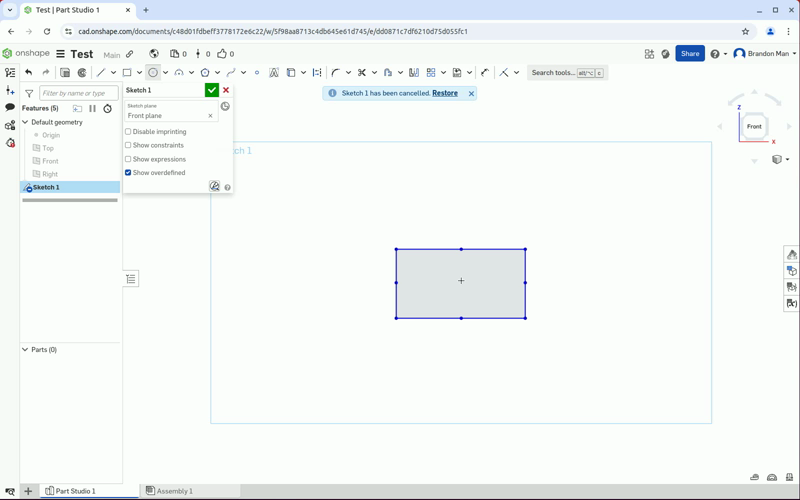
key_up(shift)
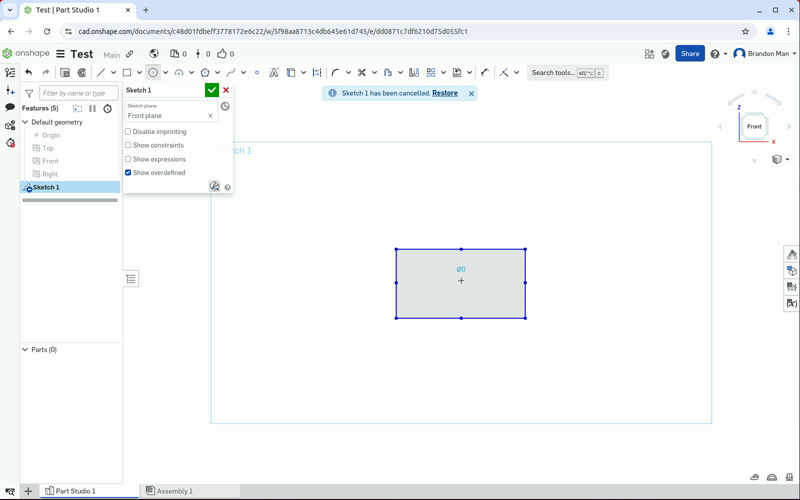
mouse_move(479, 280)
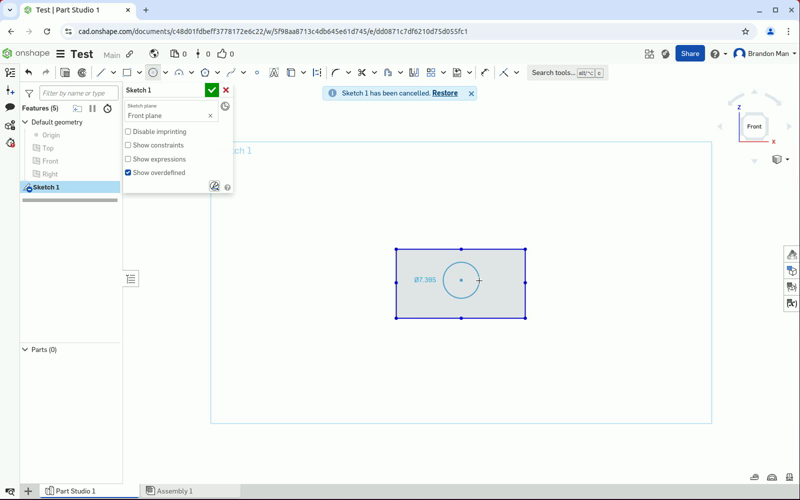
click(479, 280)
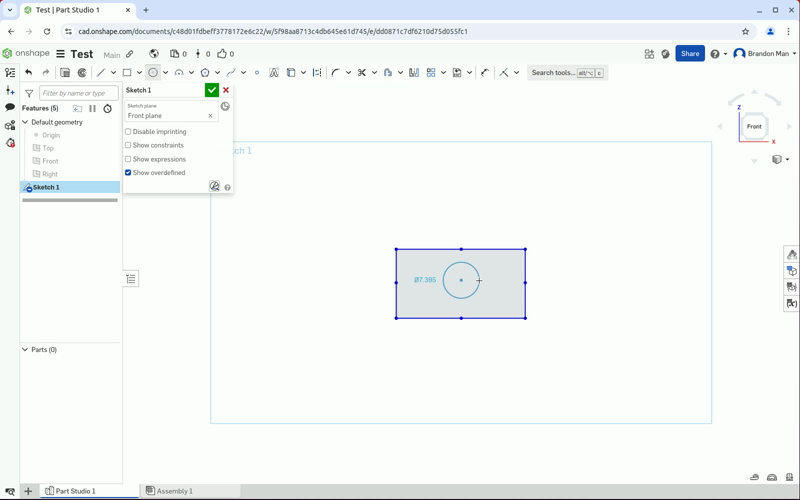
key(esc)
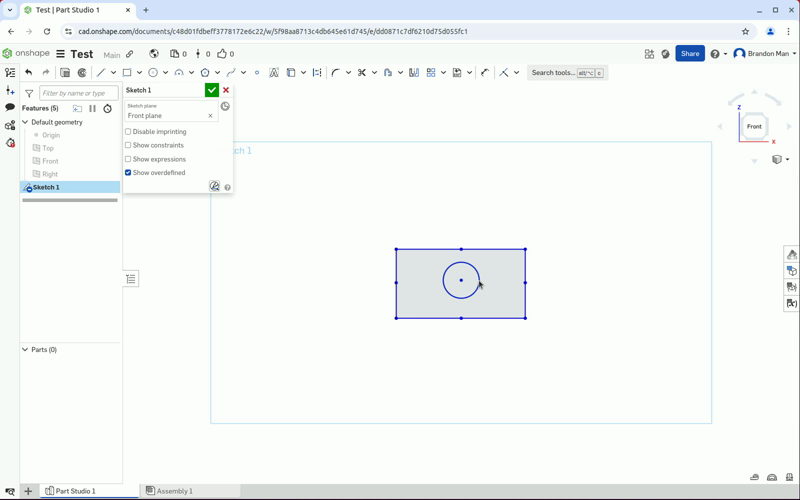
mouse_move(488, 312)
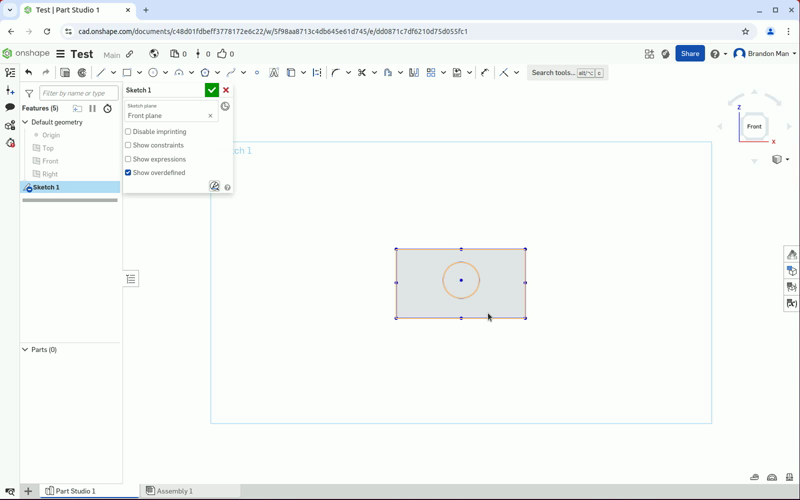
click(488, 312)
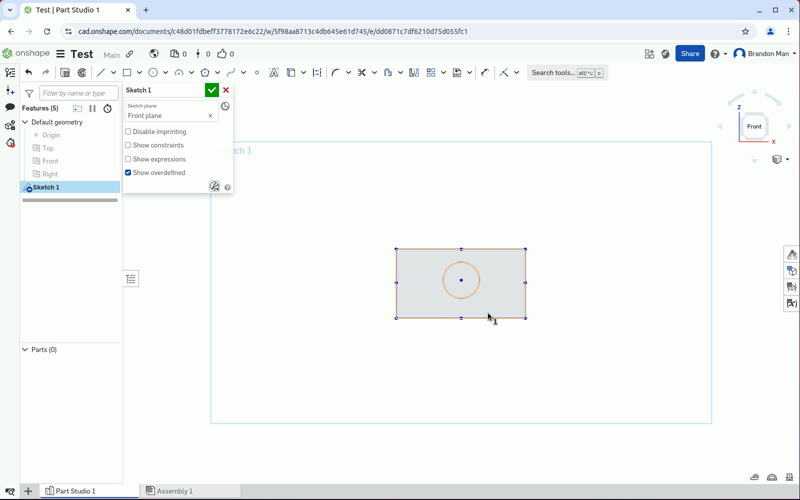
mouse_move(73, 352)
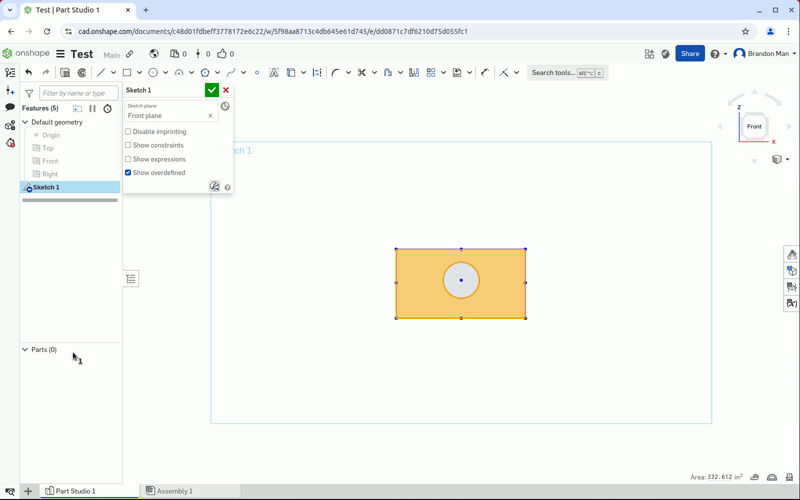
key(shift+y)
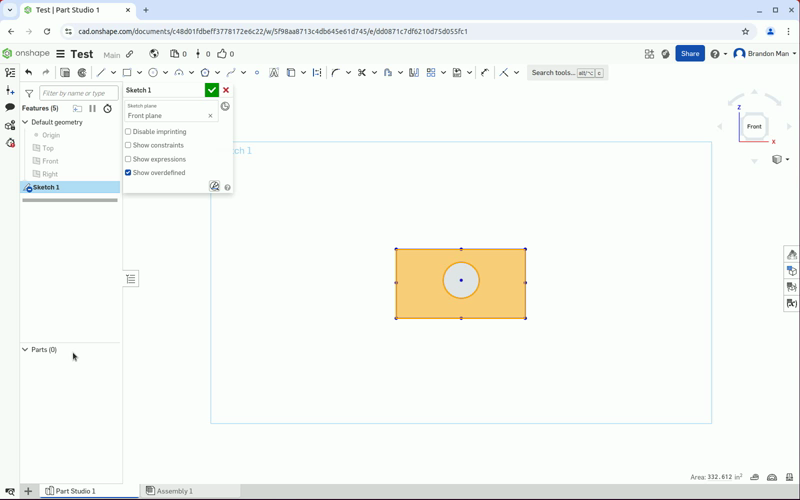
key(shift+e)
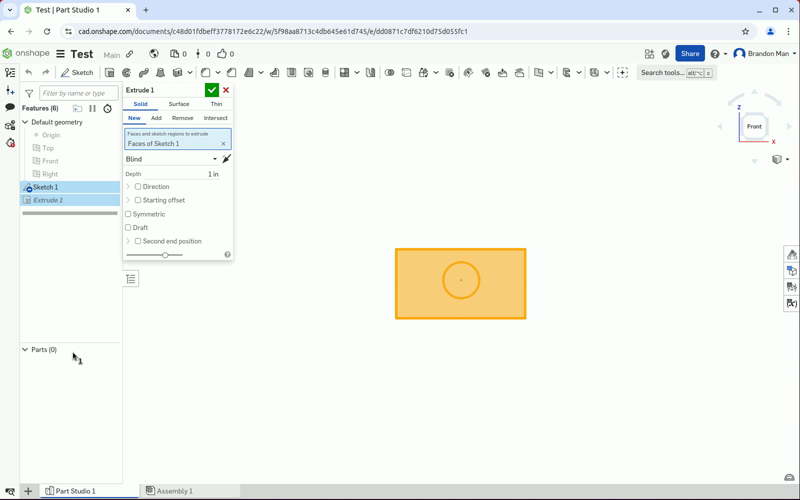
mouse_move(143, 106)
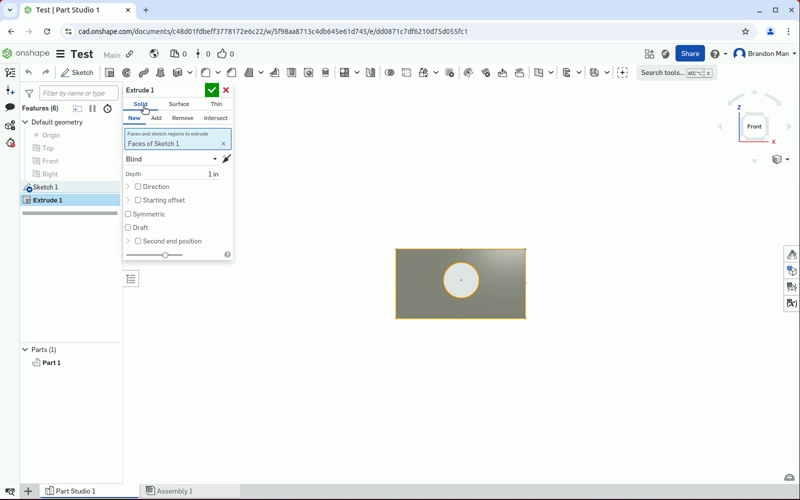
click(143, 106)
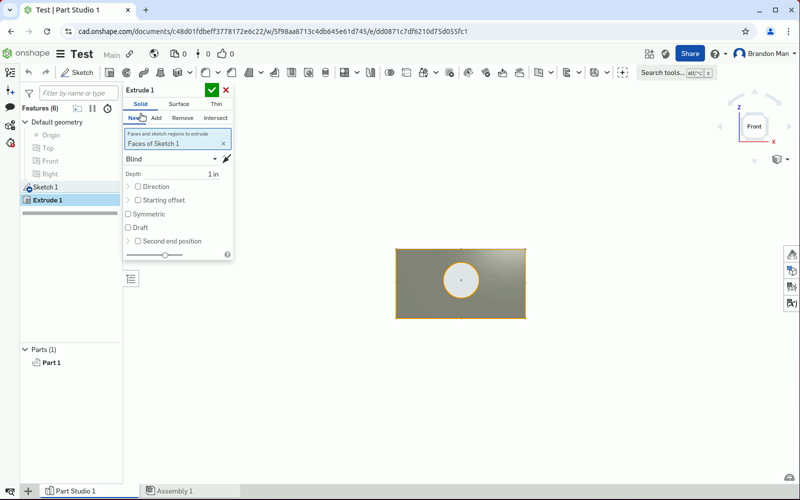
mouse_move(137, 120)
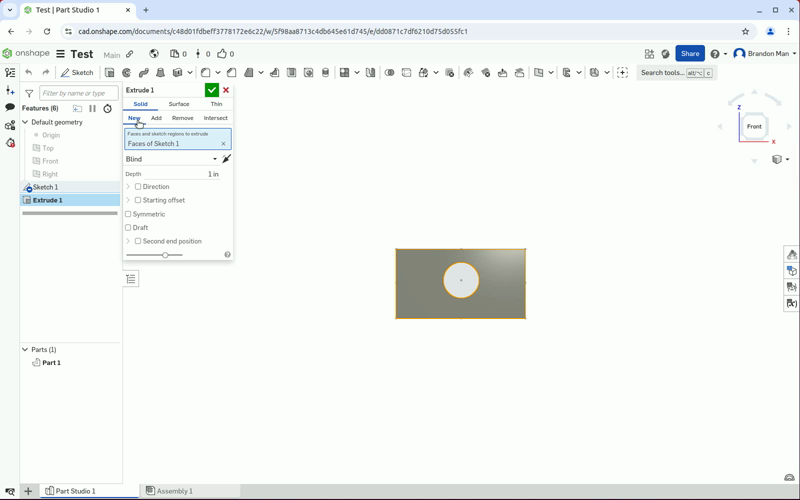
click(137, 120)
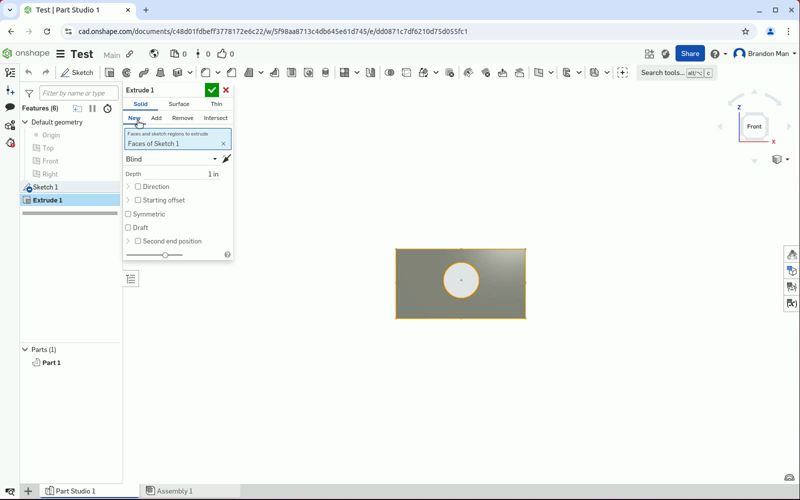
key(tab, 4)
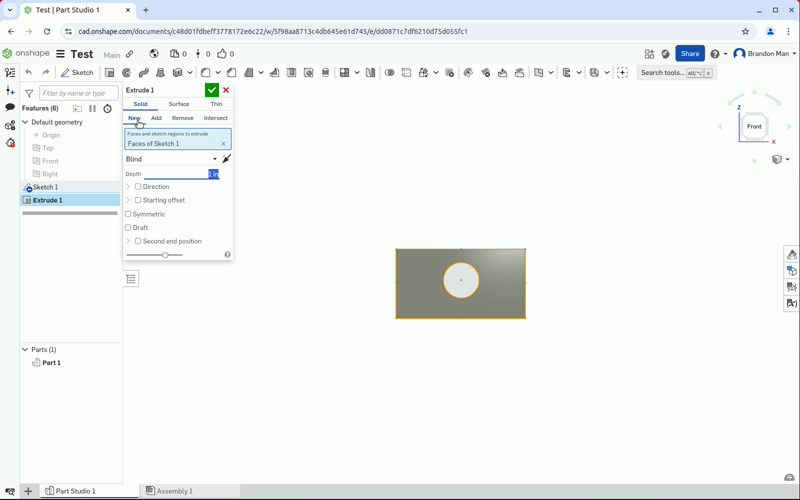
text(-3.37)
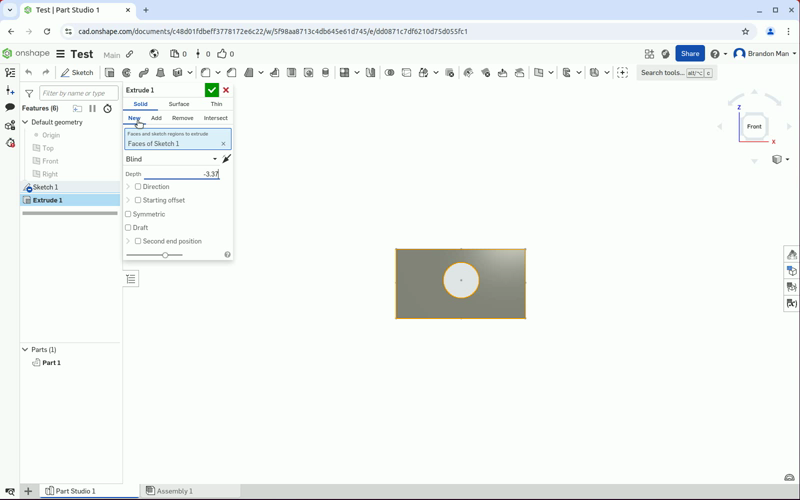
key(enter)
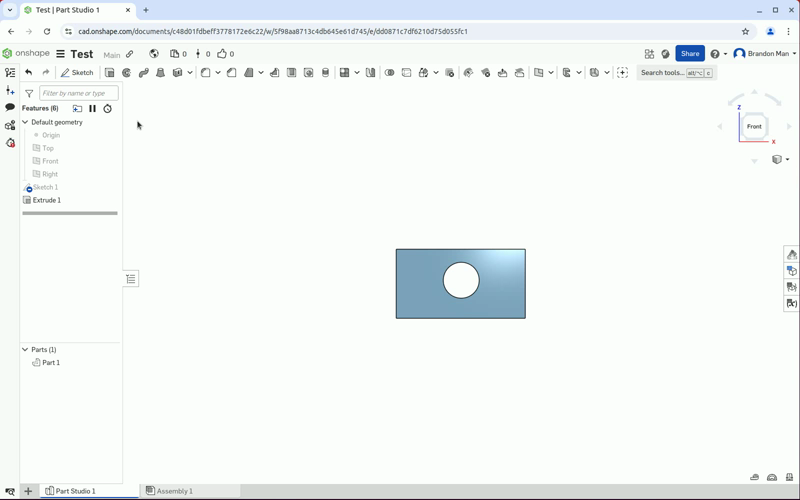
key(shift+h)
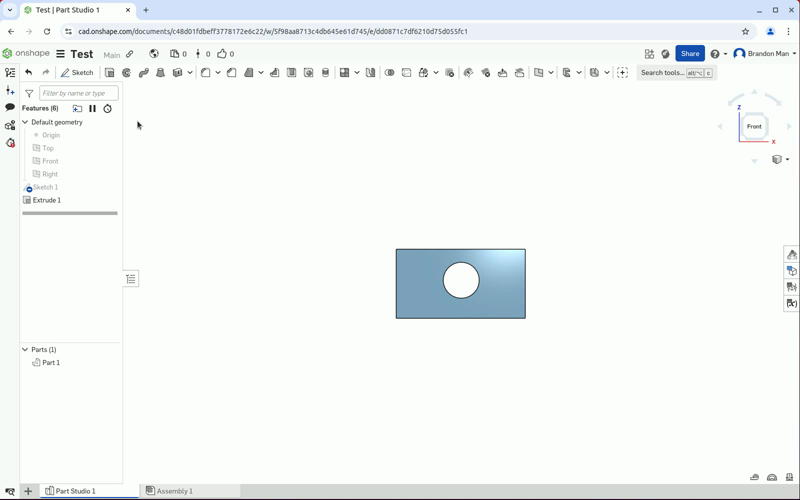
key(shift+h)
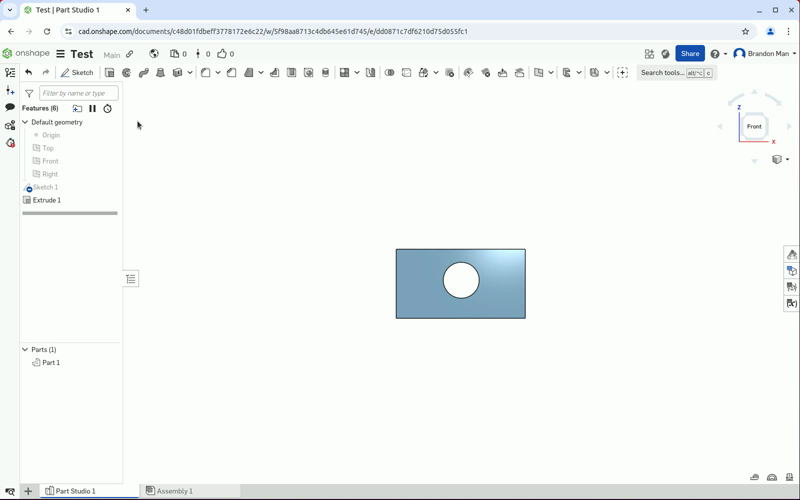
mouse_move(73, 189)
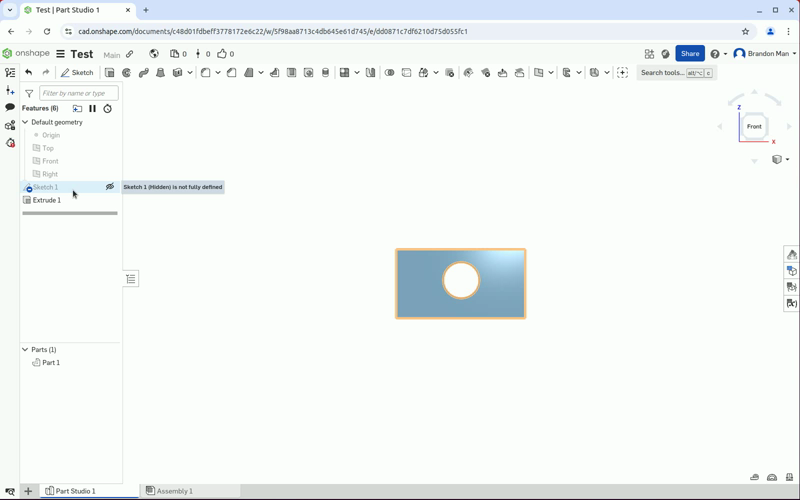
click(73, 189)
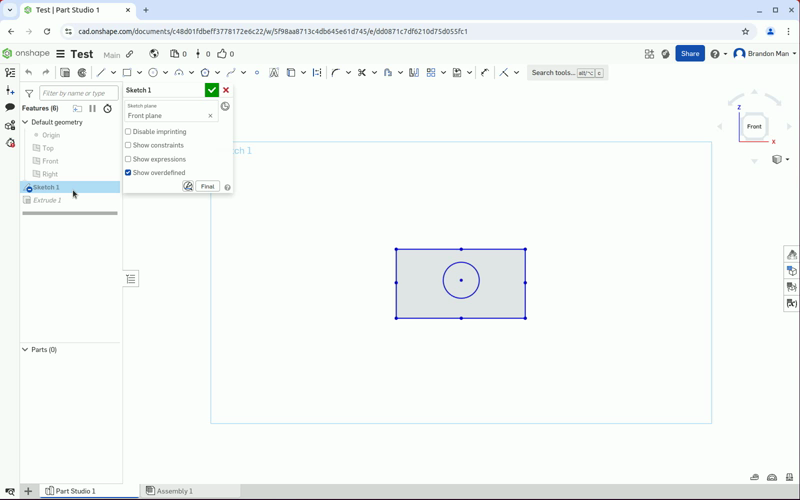
mouse_move(229, 92)
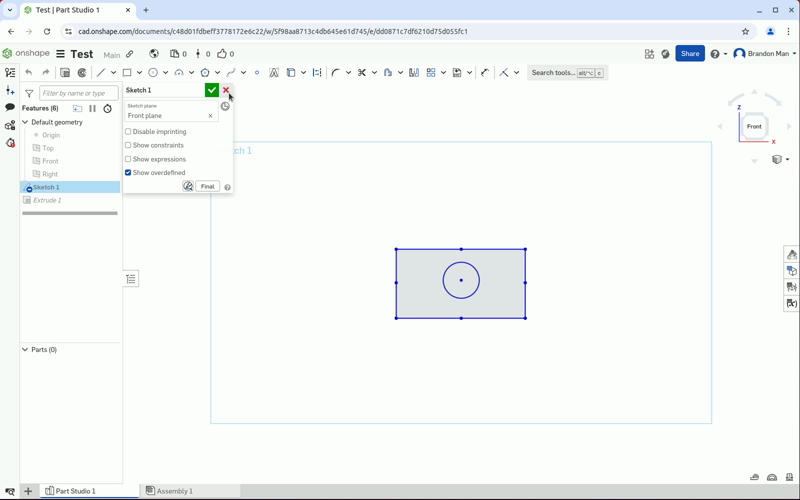
click(229, 92)
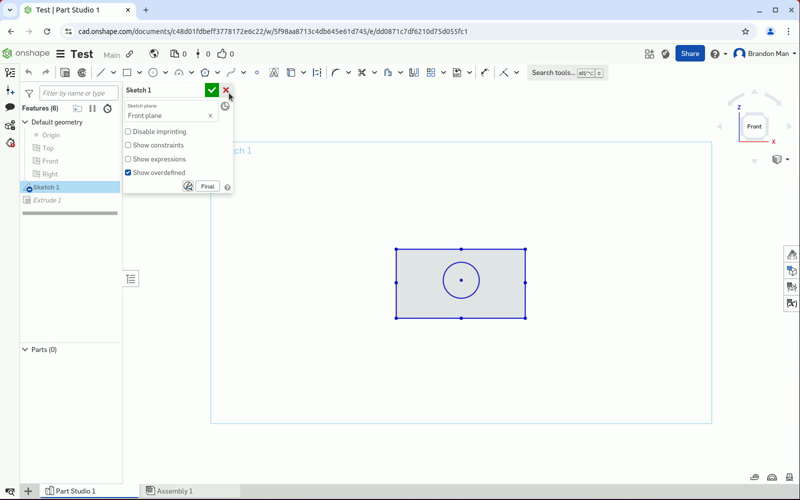
key(shift+s)
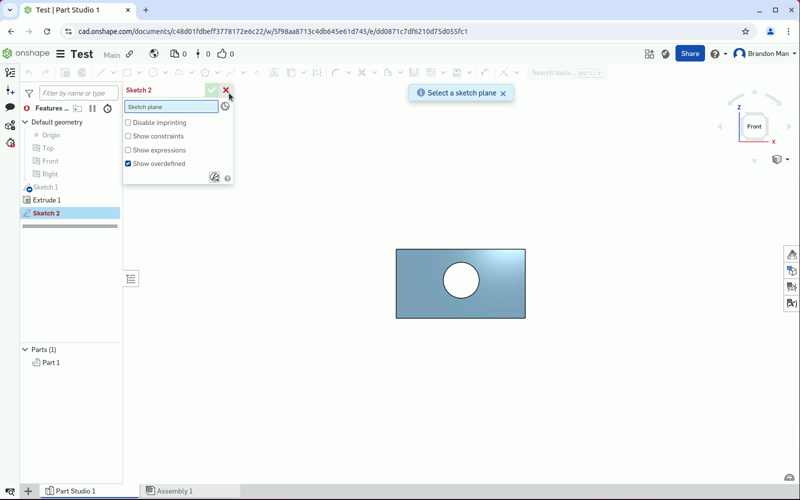
mouse_move(73, 163)
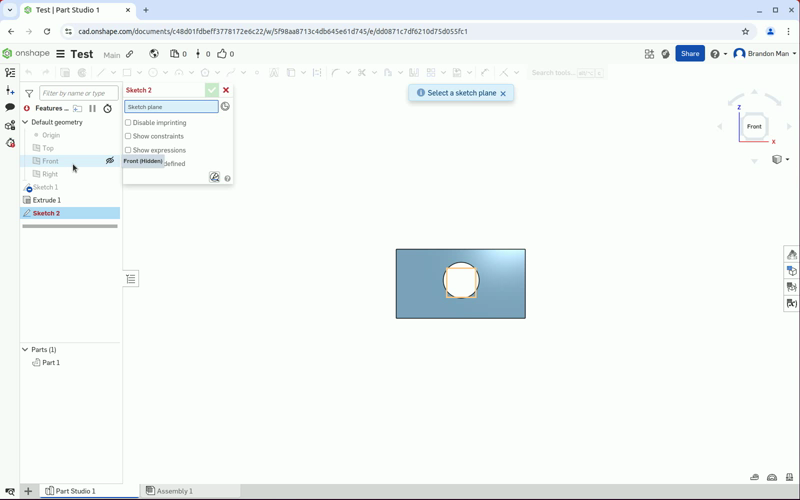
click(73, 163)
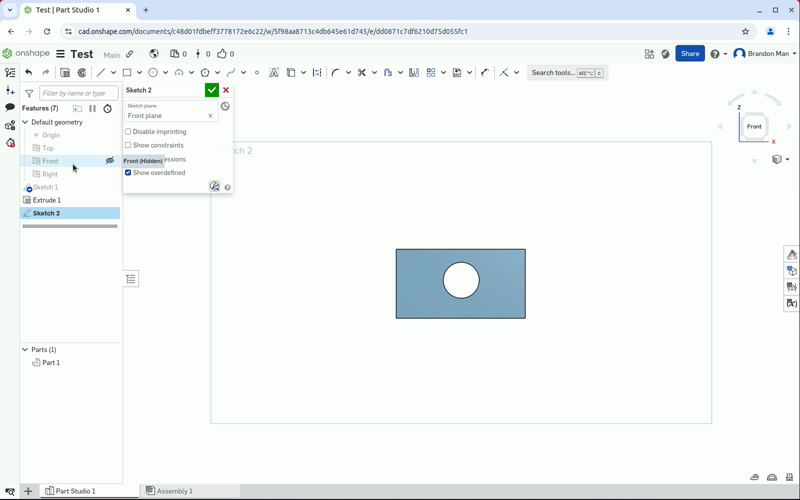
mouse_move(73, 352)
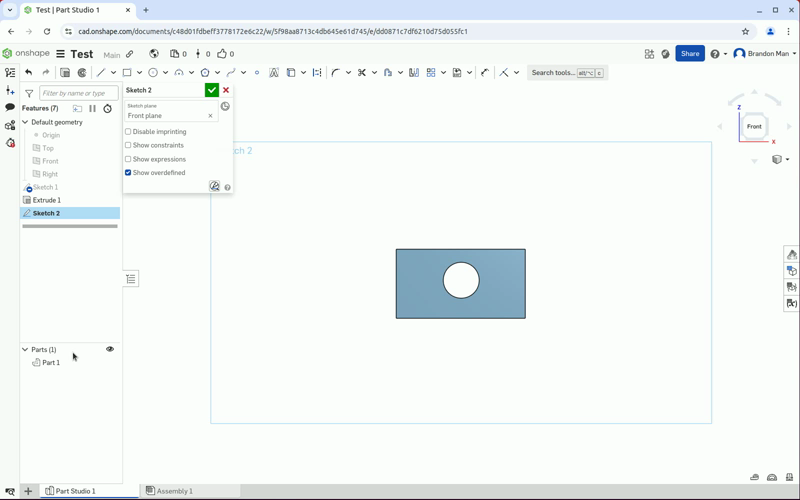
key(y)
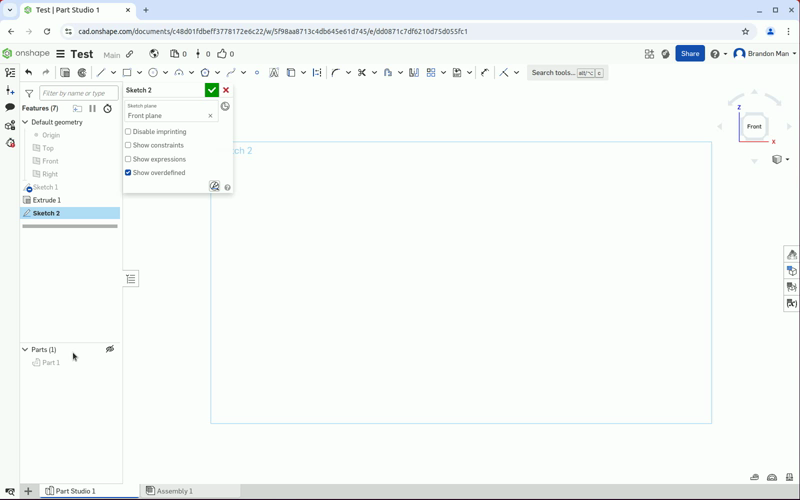
key(l)
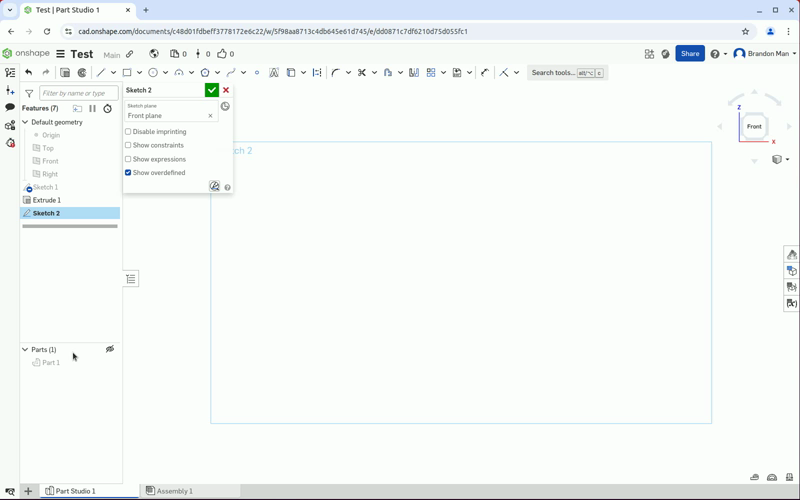
key_down(shift)
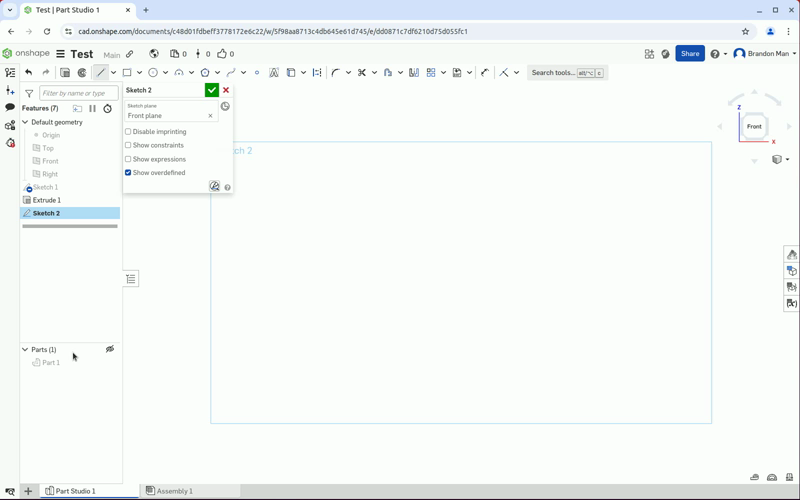
mouse_move(396, 333)
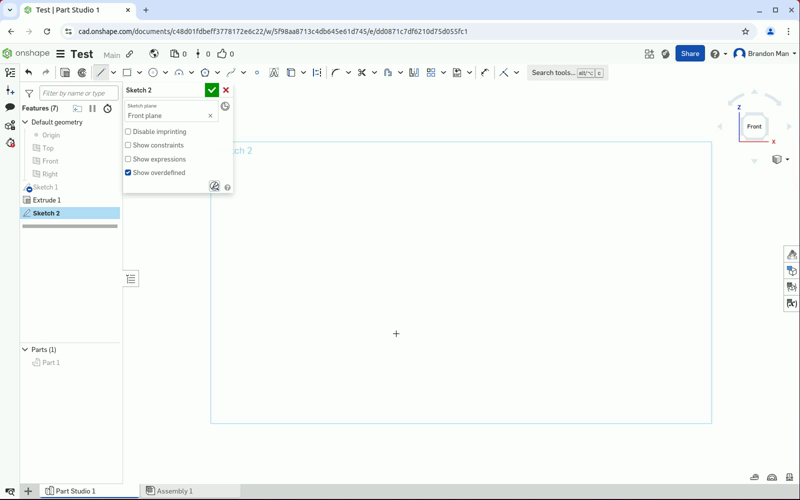
click(396, 333)
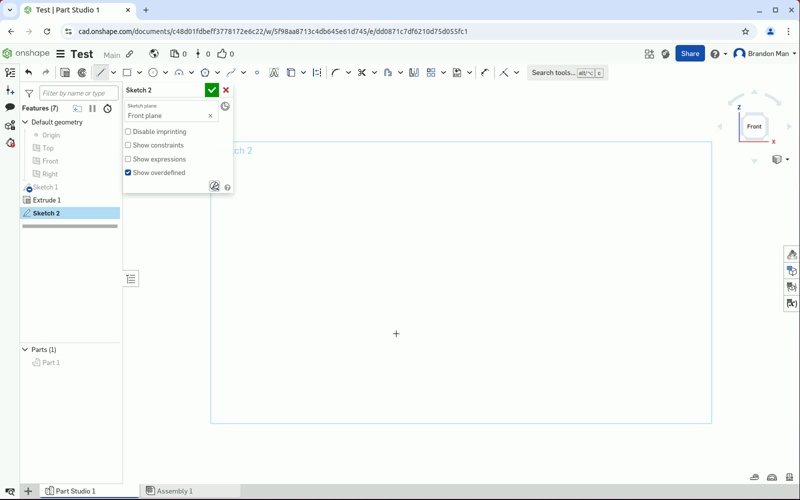
key_up(shift)
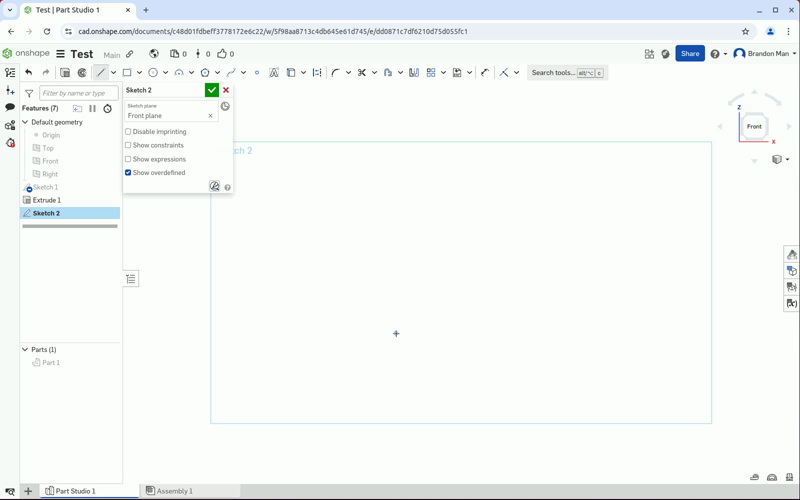
key_down(shift)
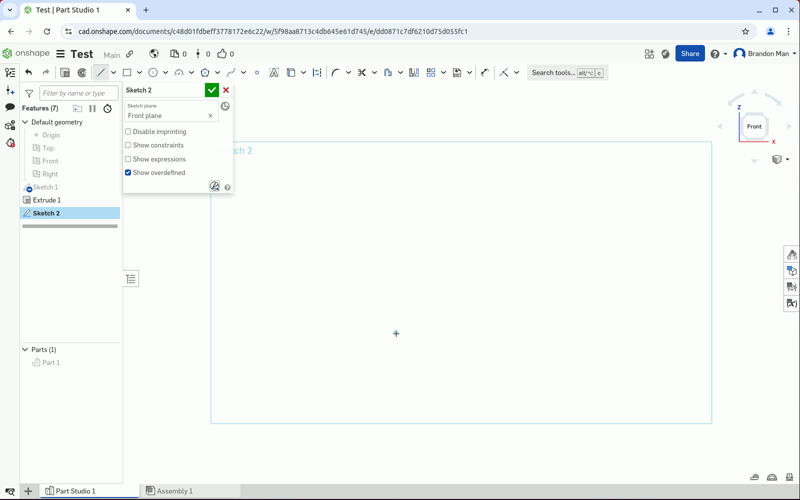
mouse_move(525, 333)
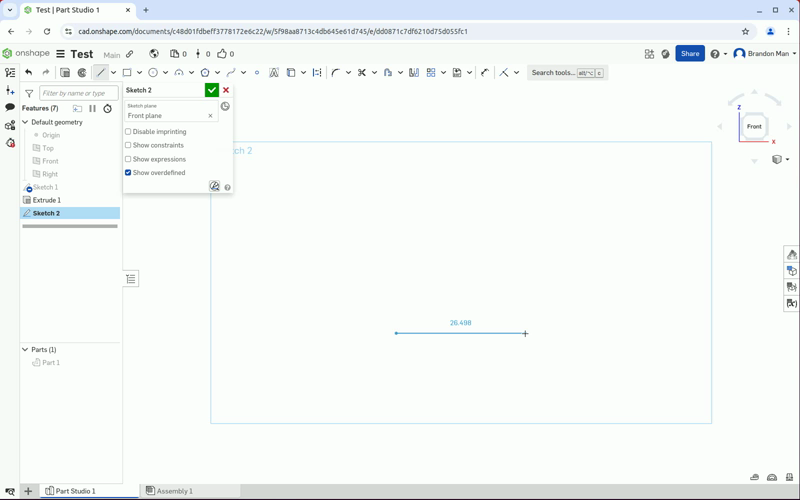
click(525, 333)
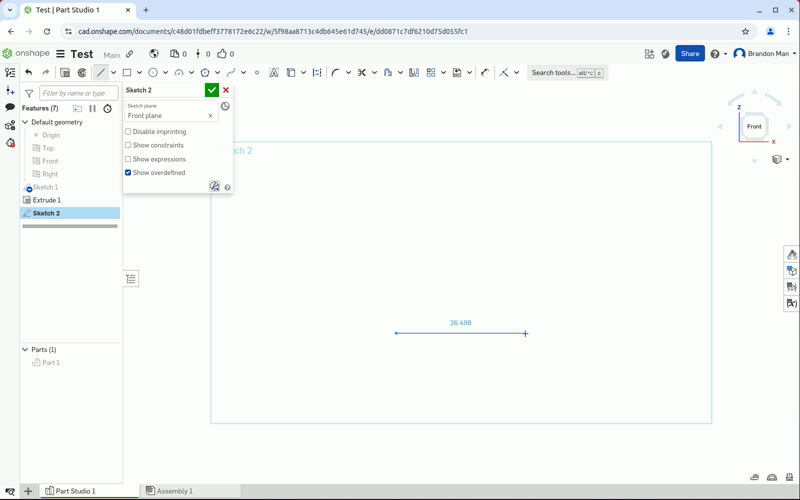
key_up(shift)
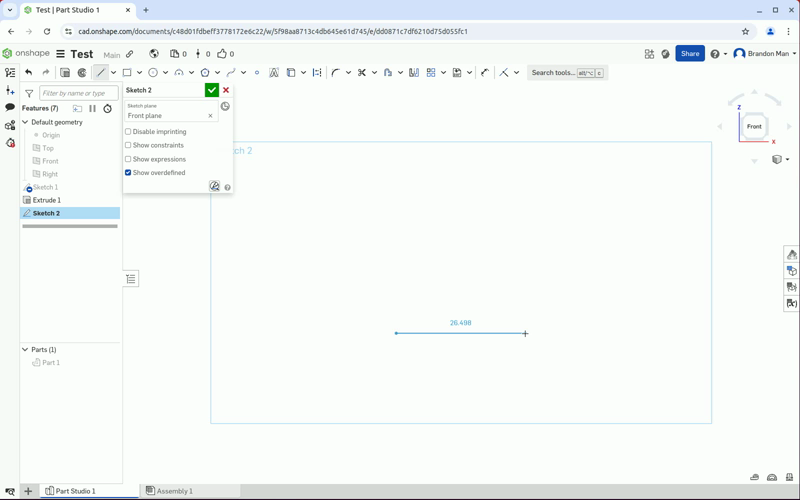
key_down(shift)
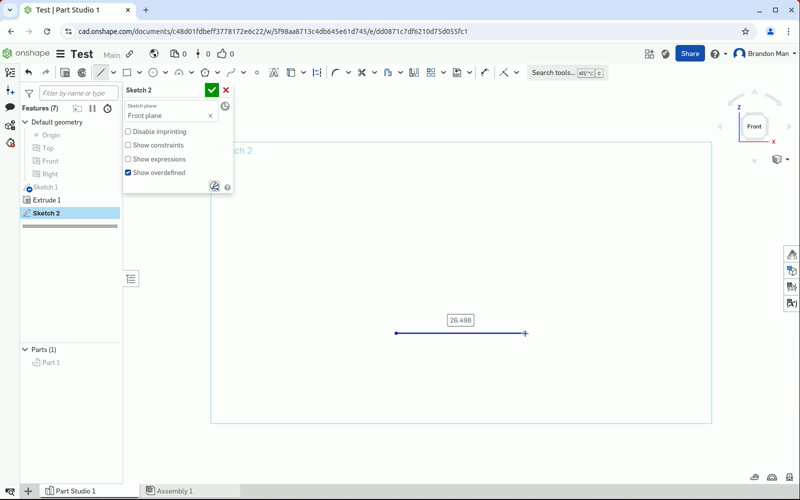
mouse_move(555, 333)
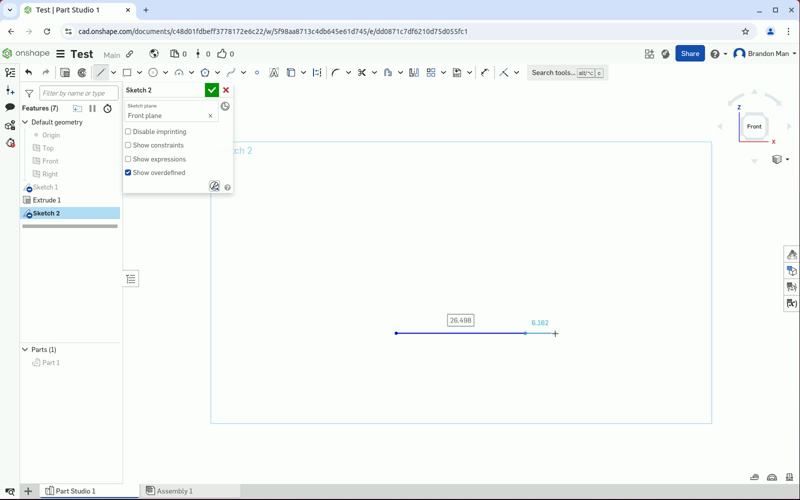
mouse_move(525, 317)
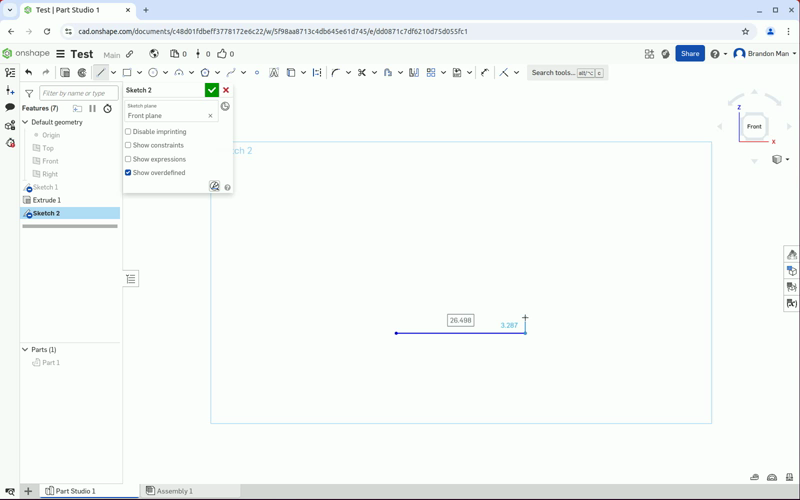
click(525, 317)
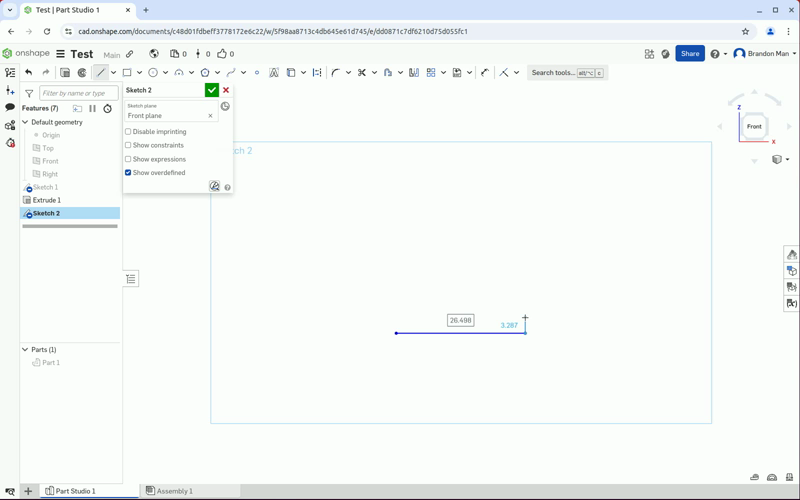
key_up(shift)
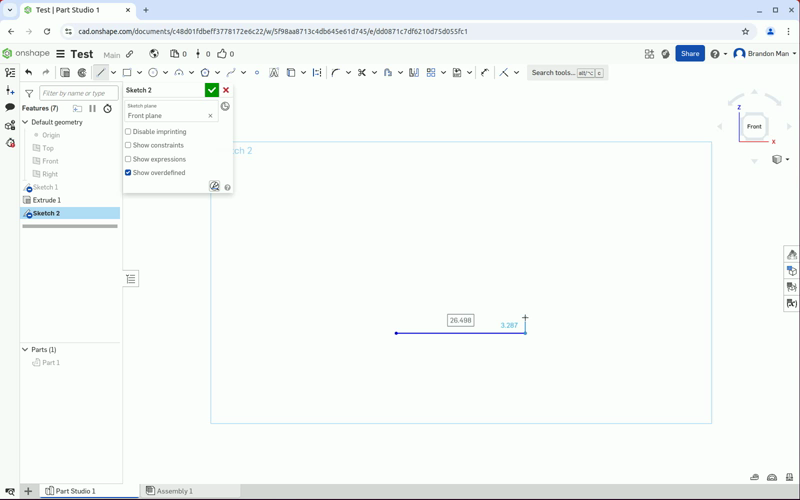
key_down(shift)
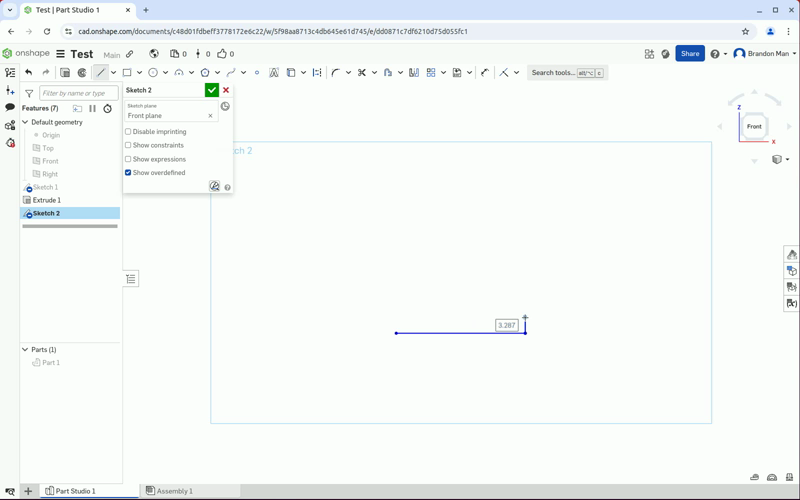
mouse_move(461, 317)
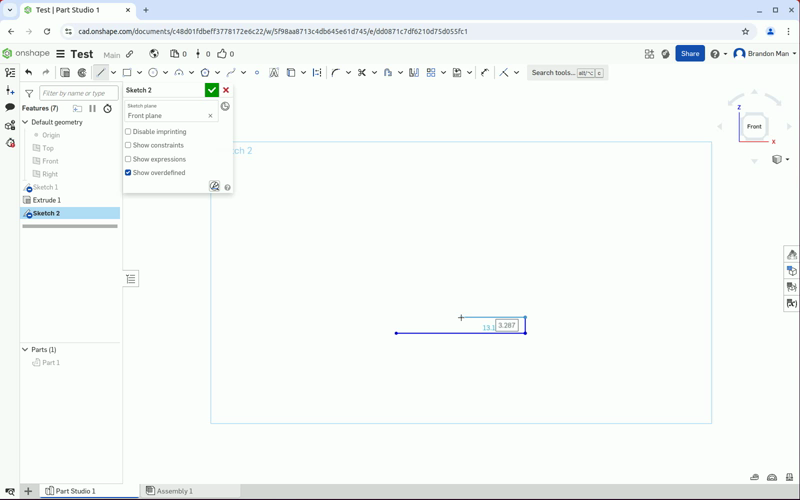
click(461, 317)
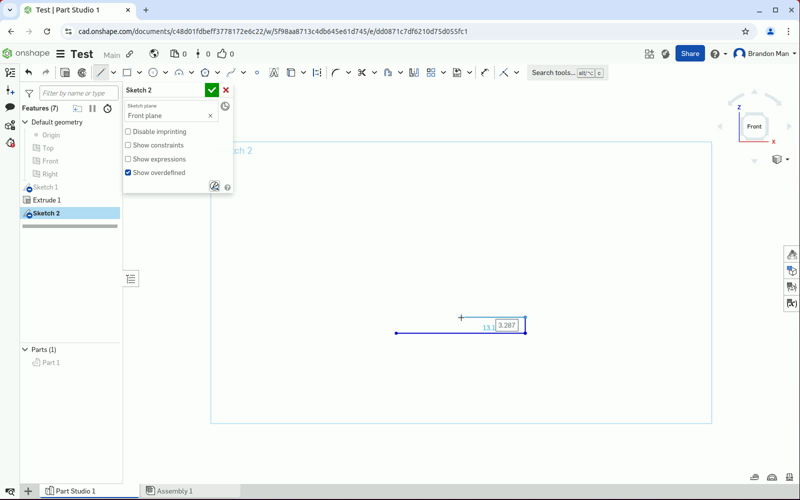
key_up(shift)
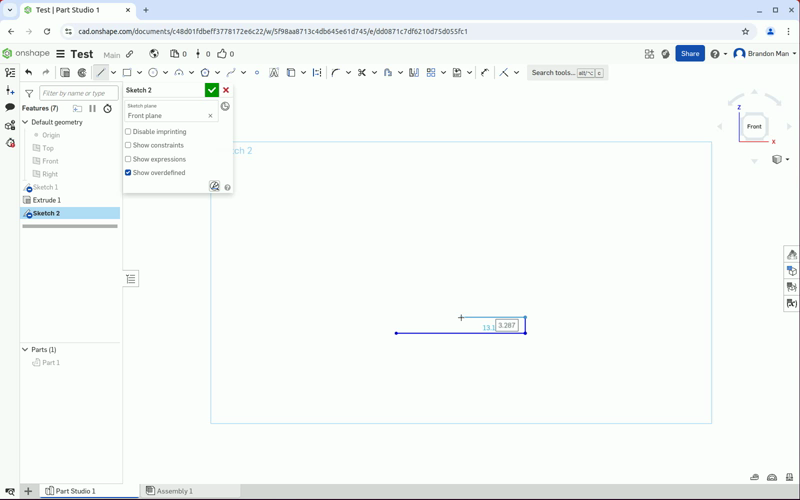
key_down(shift)
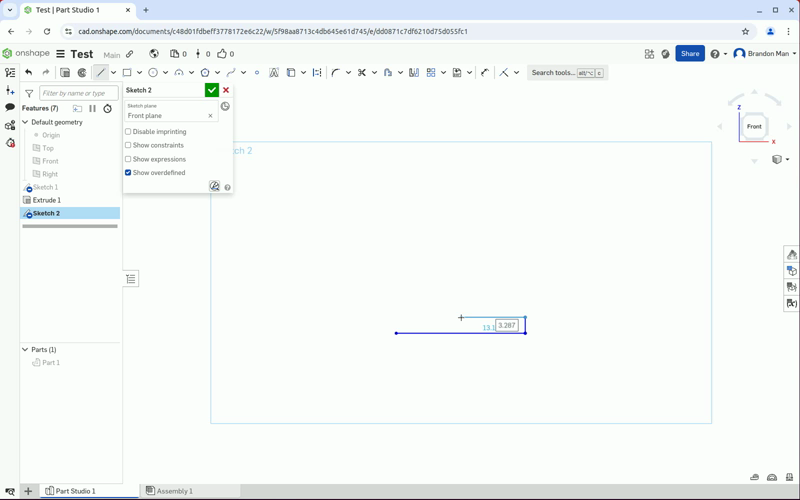
mouse_move(396, 317)
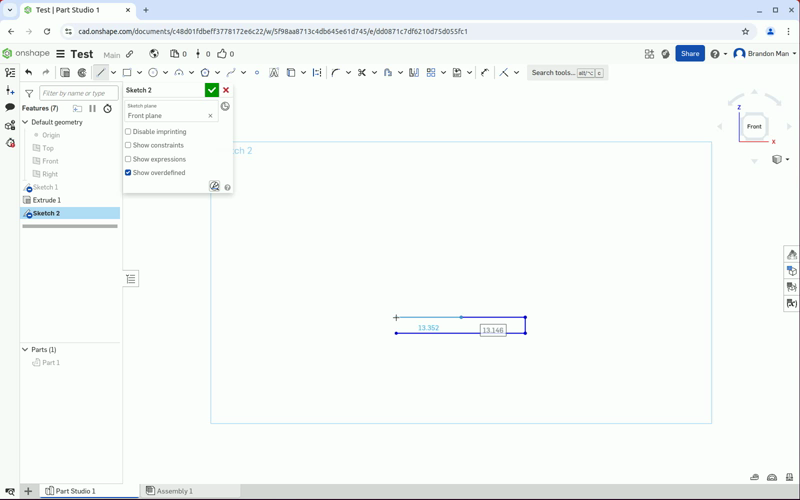
click(396, 317)
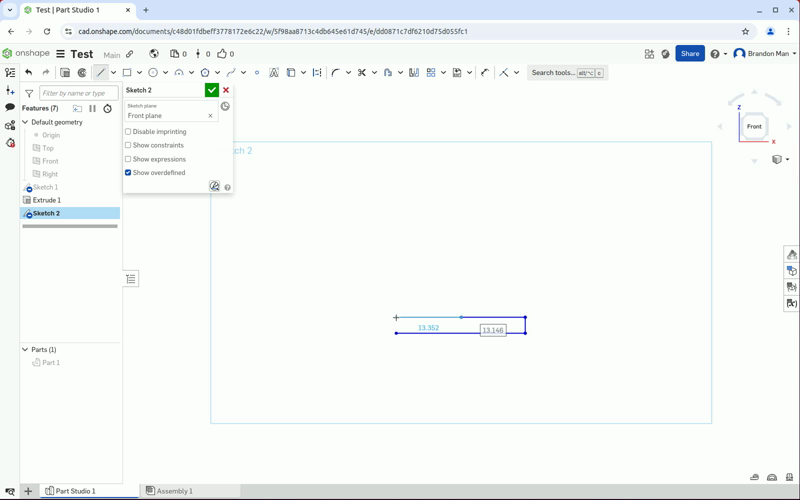
key_up(shift)
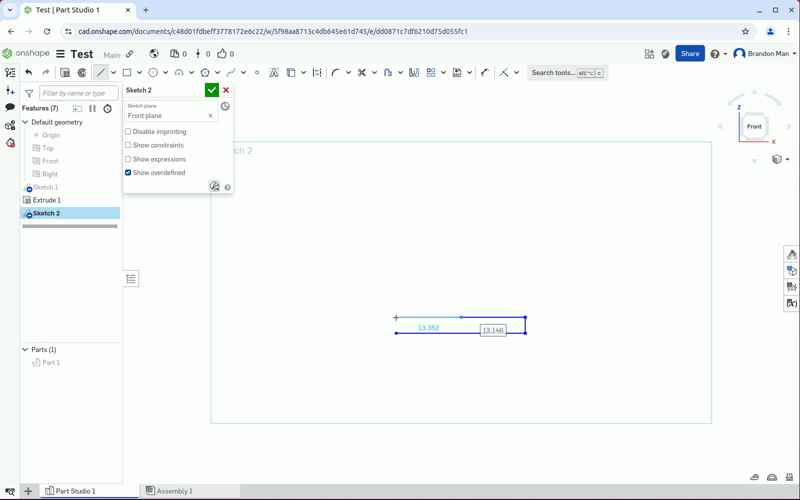
mouse_move(426, 317)
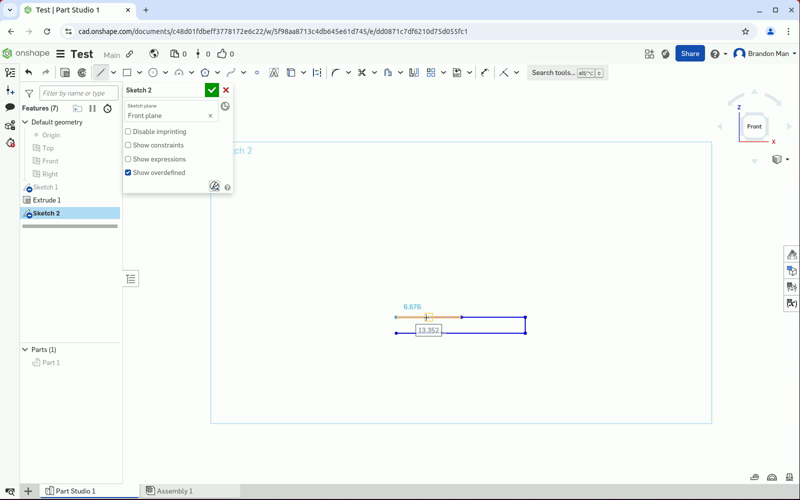
key_down(shift)
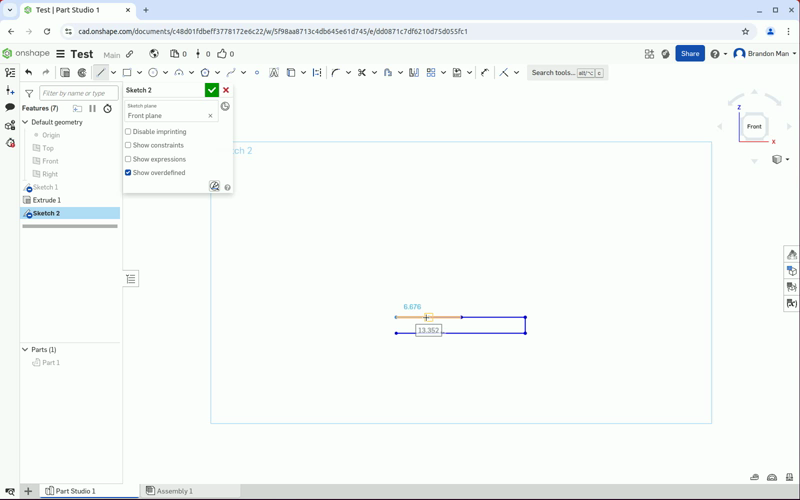
mouse_move(396, 333)
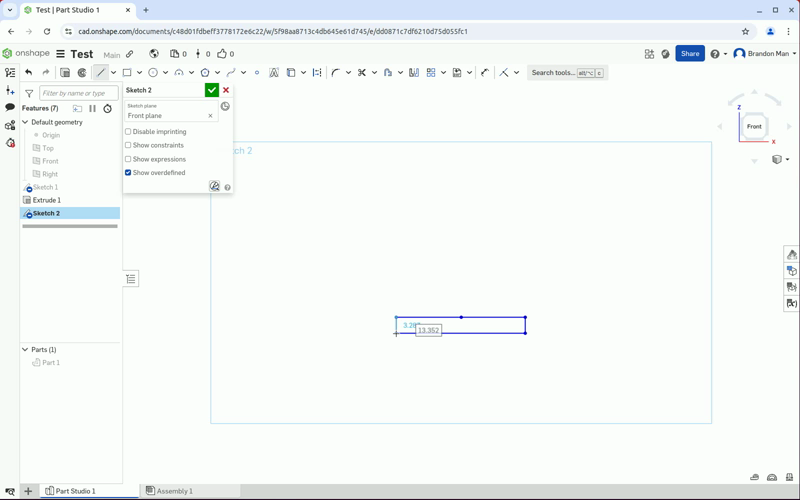
key_up(shift)
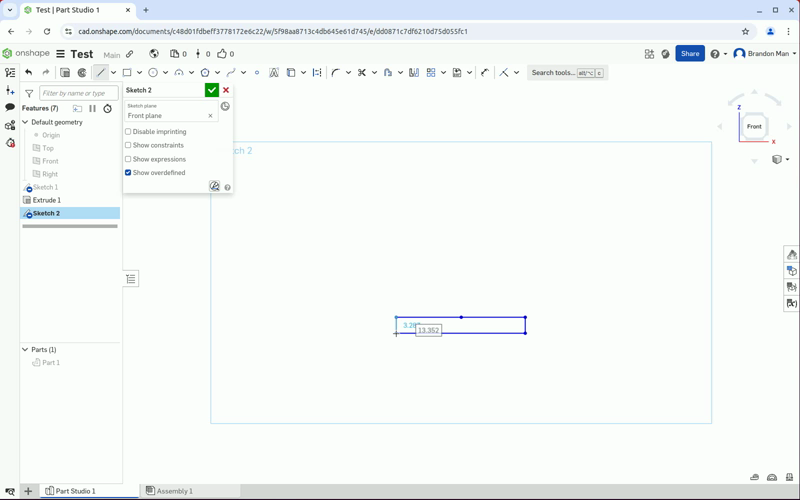
click(396, 333)
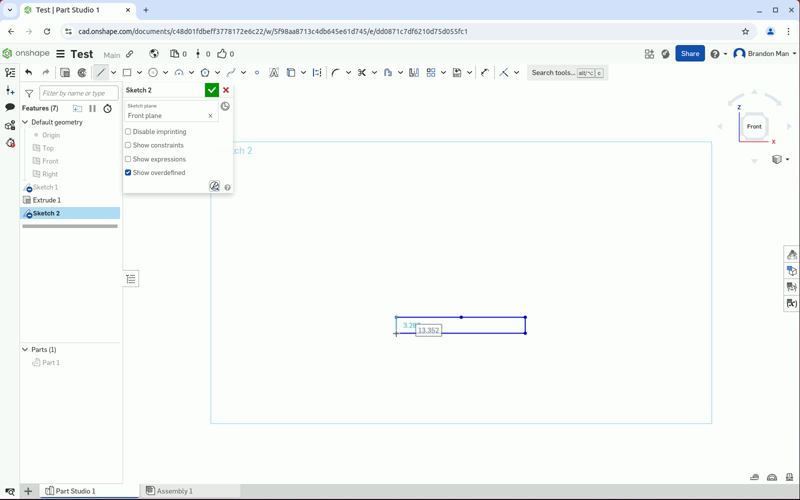
key(esc)
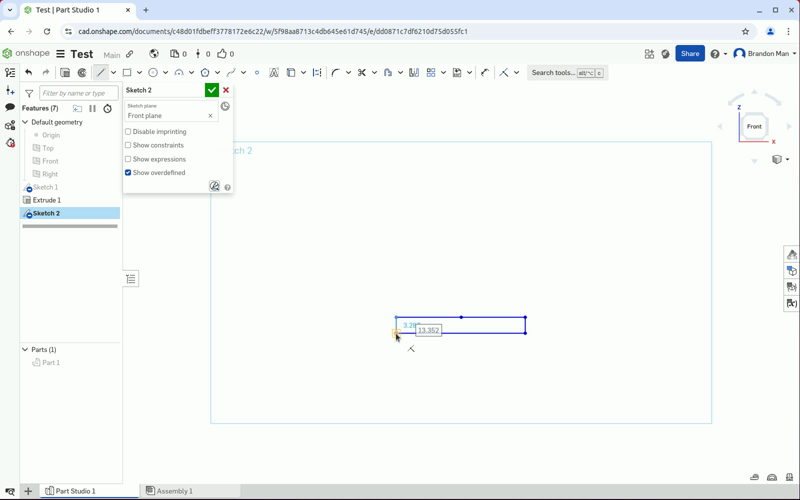
mouse_move(491, 321)
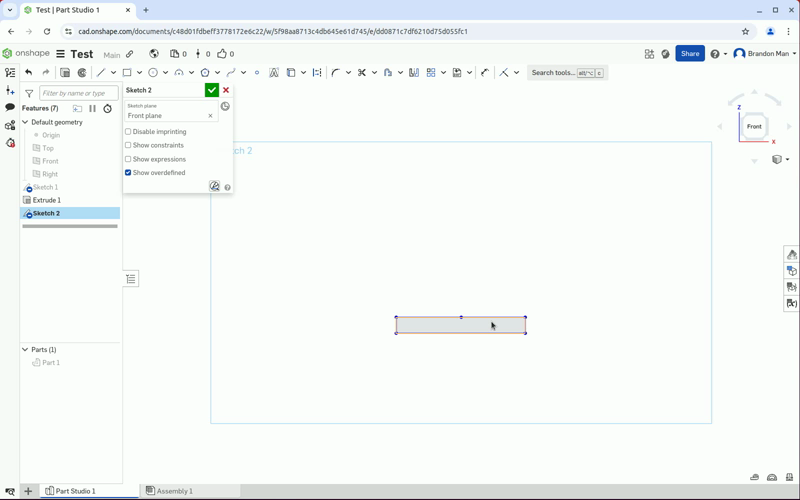
click(491, 321)
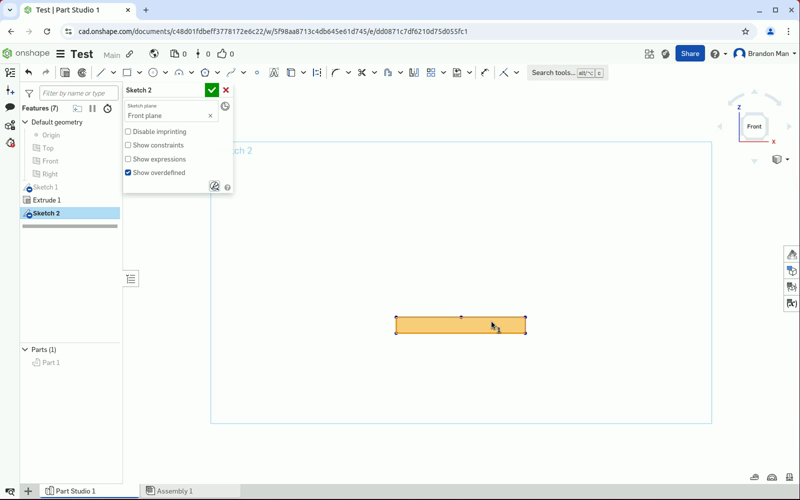
mouse_move(73, 352)
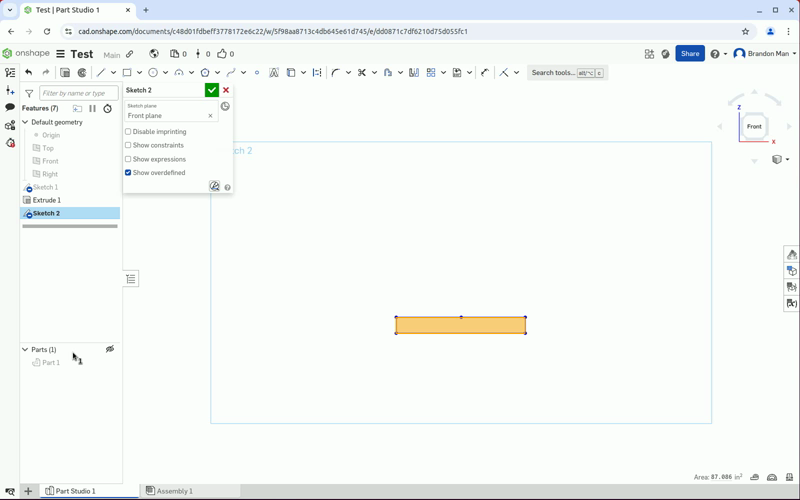
key(shift+y)
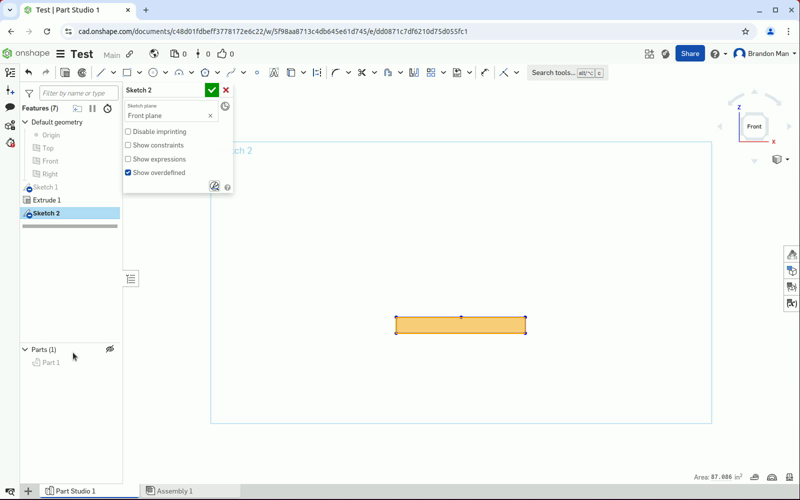
key(shift+e)
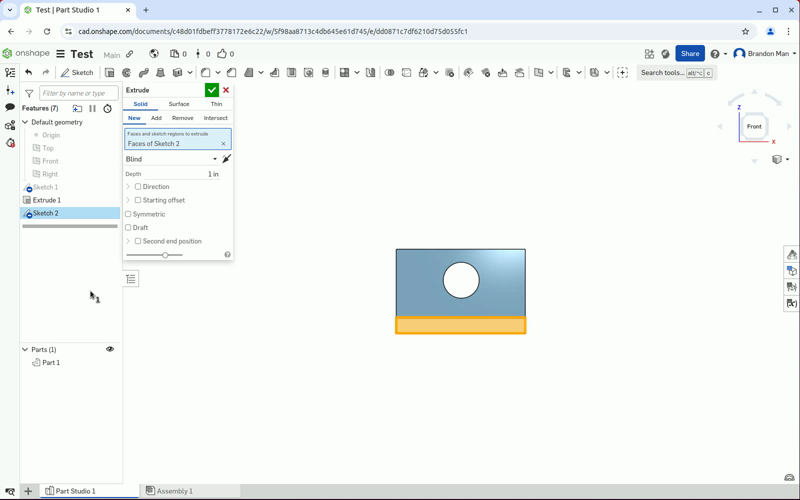
mouse_move(143, 106)
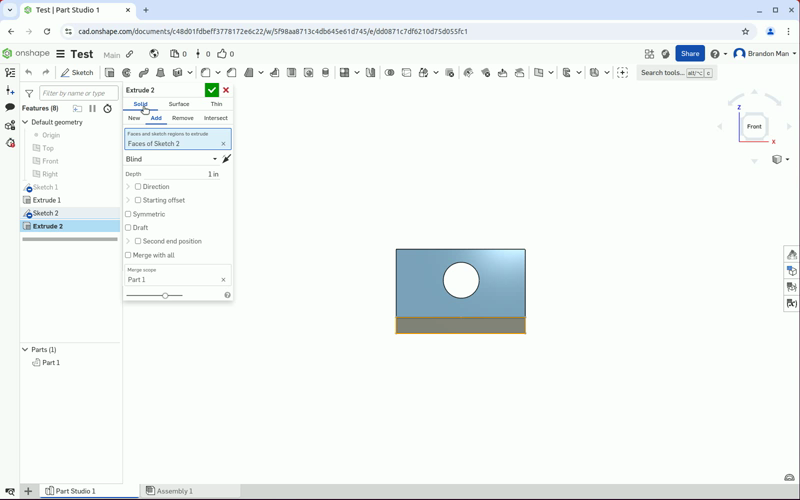
click(143, 106)
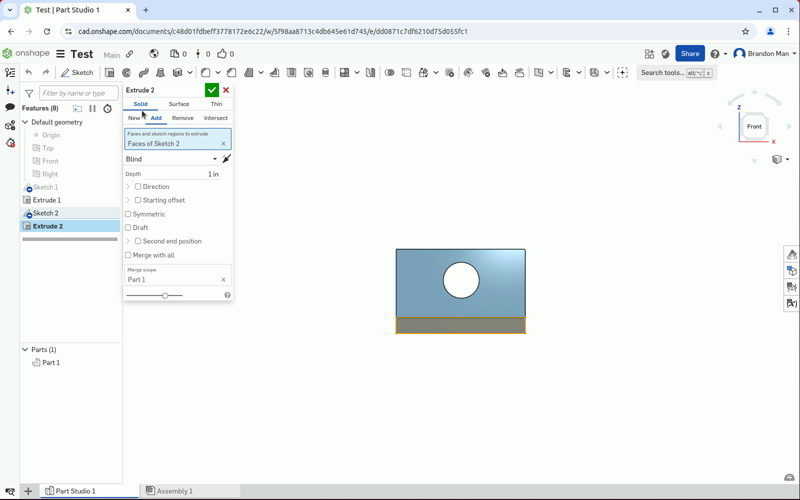
mouse_move(137, 120)
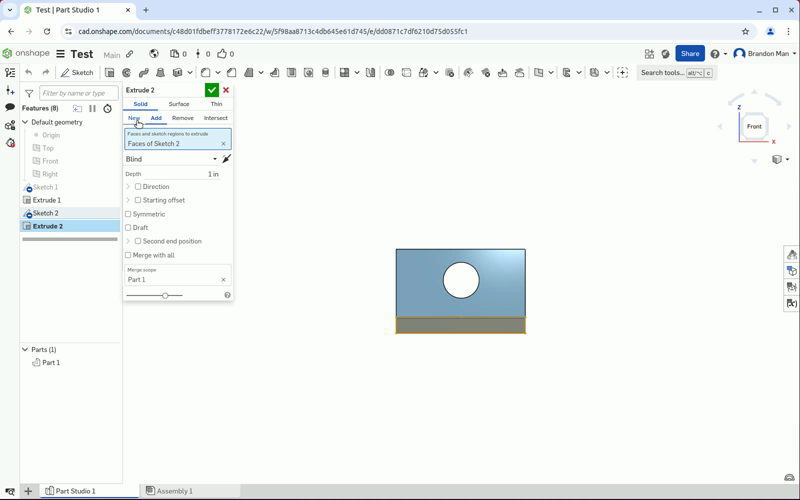
click(137, 120)
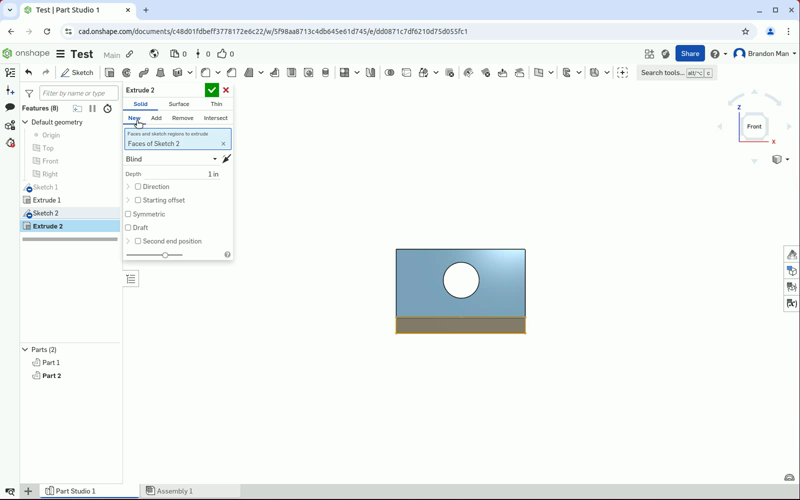
key(tab, 4)
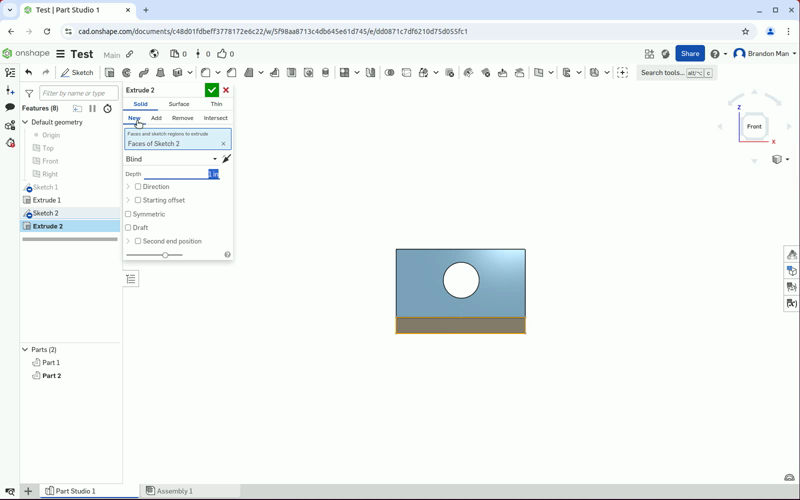
text(-23.108)
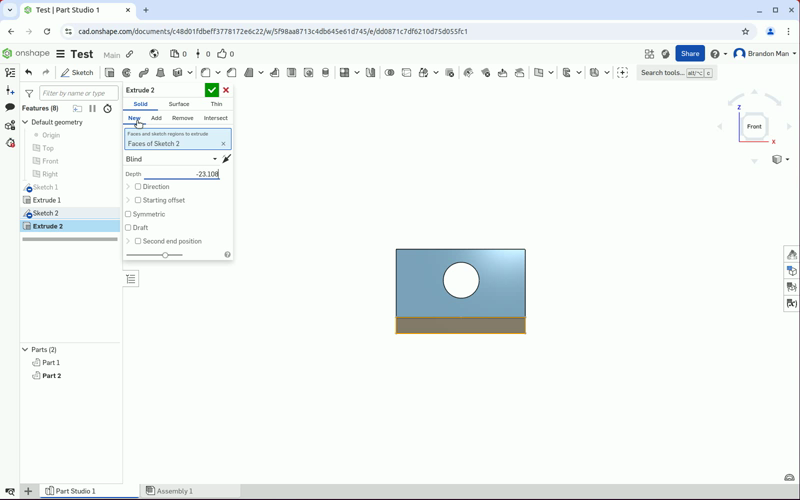
key(enter)
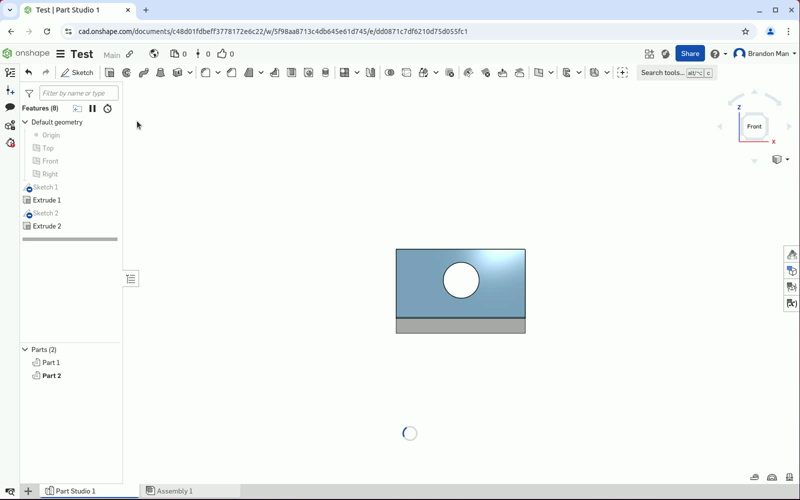
key(shift+h)
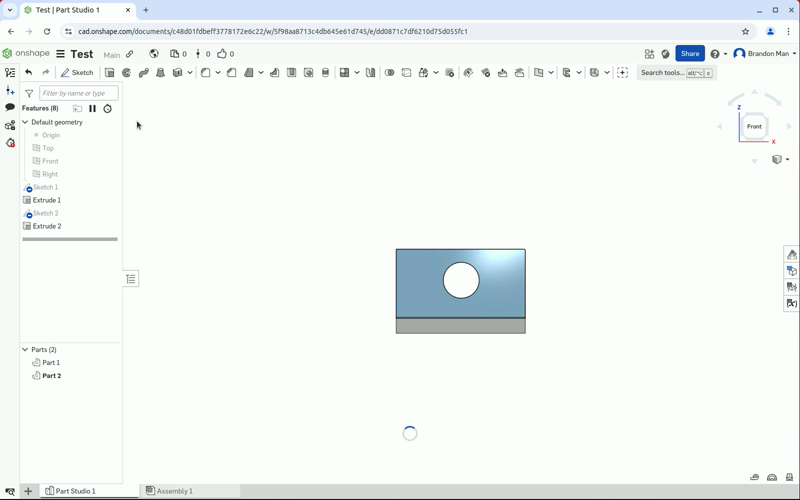
key(shift+h)
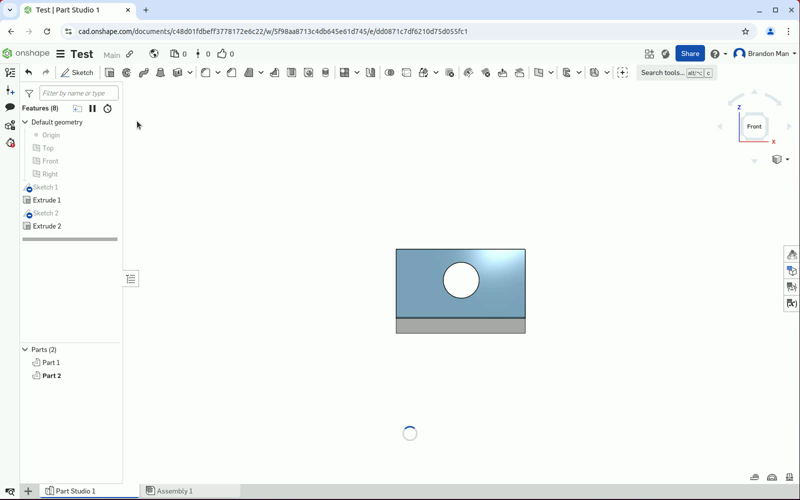
key(shift+7)
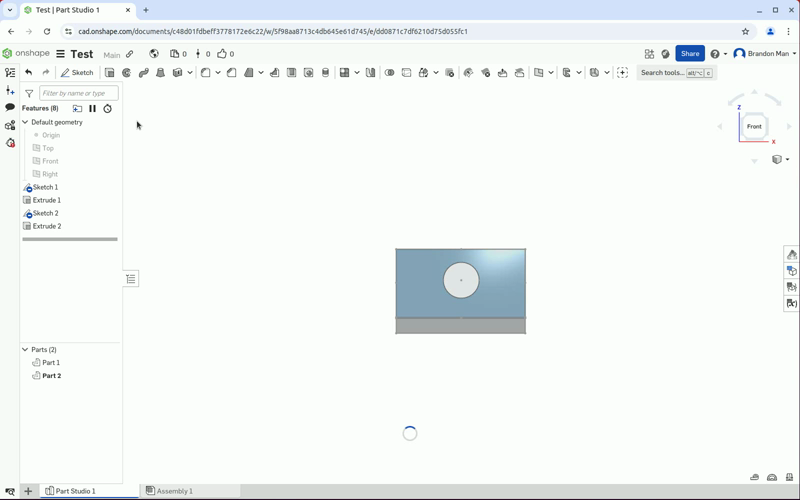
key(left, 2)
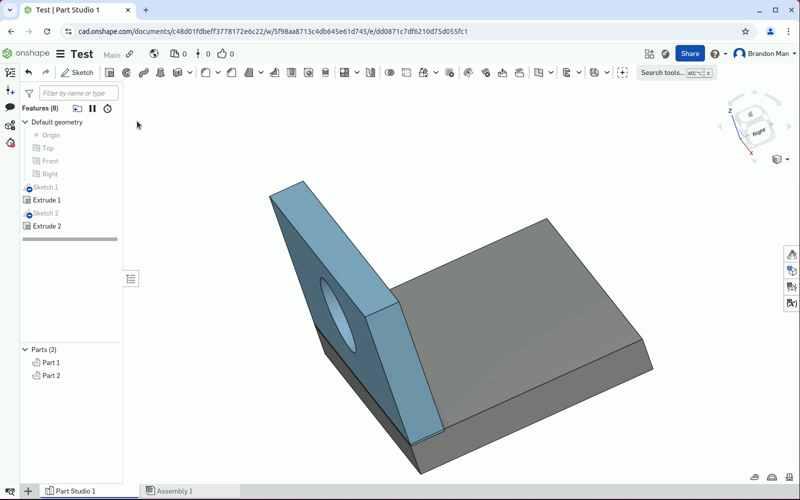
key(down, 2)
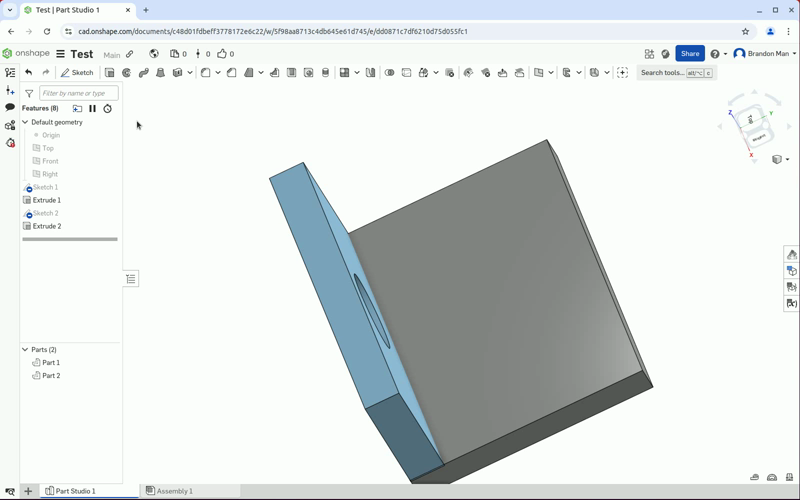
key(up, 2)
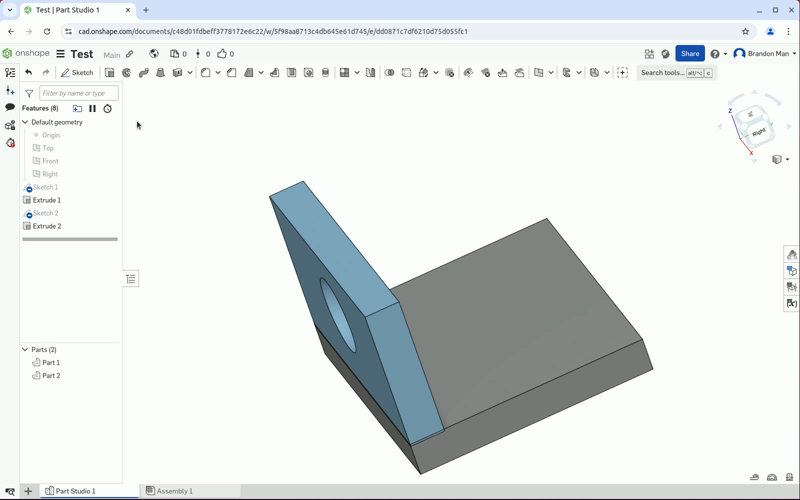
key(right, 2)
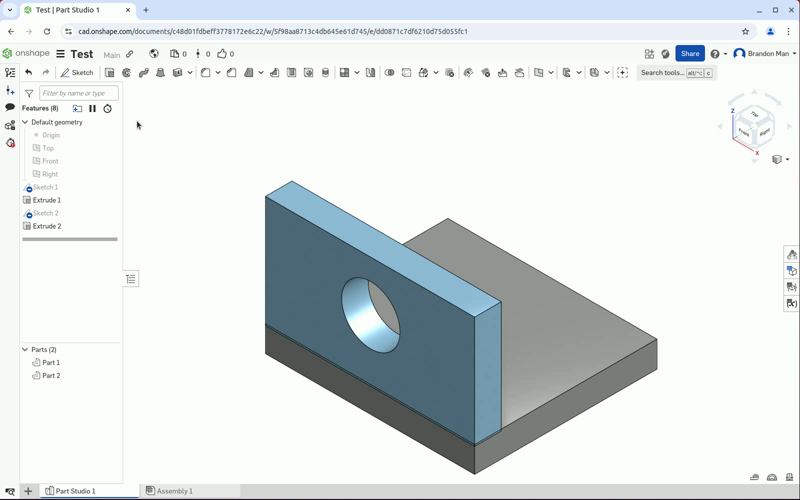
mouse_move(73, 189)
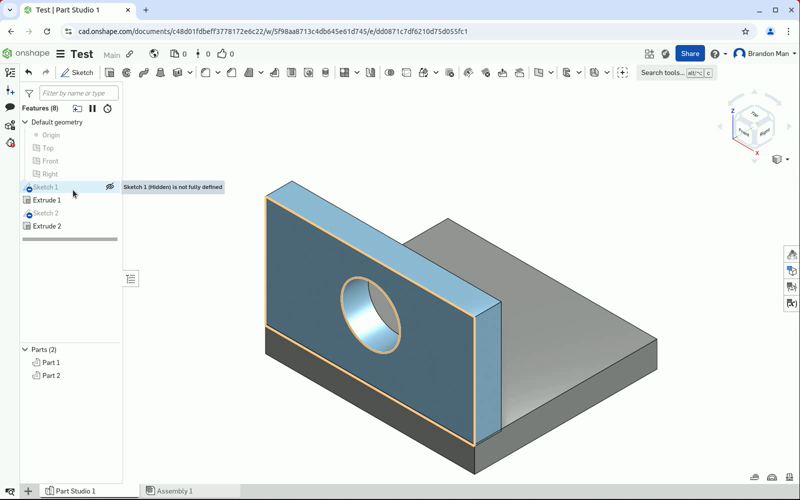
click(73, 189)